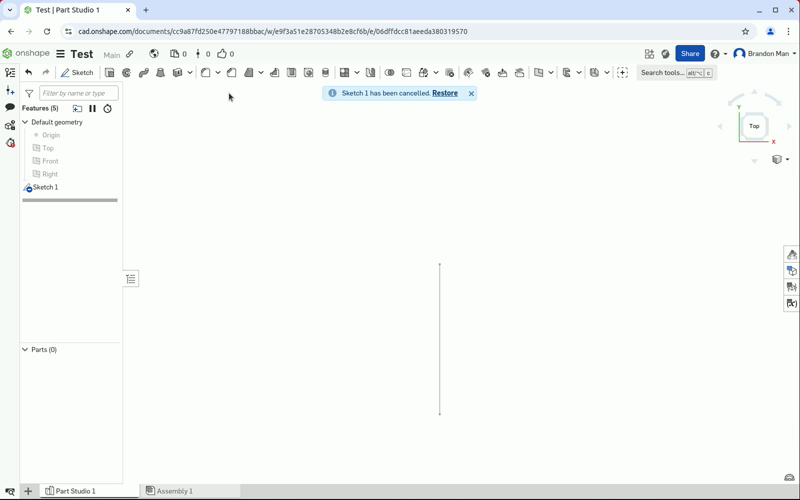
key(shift+h)
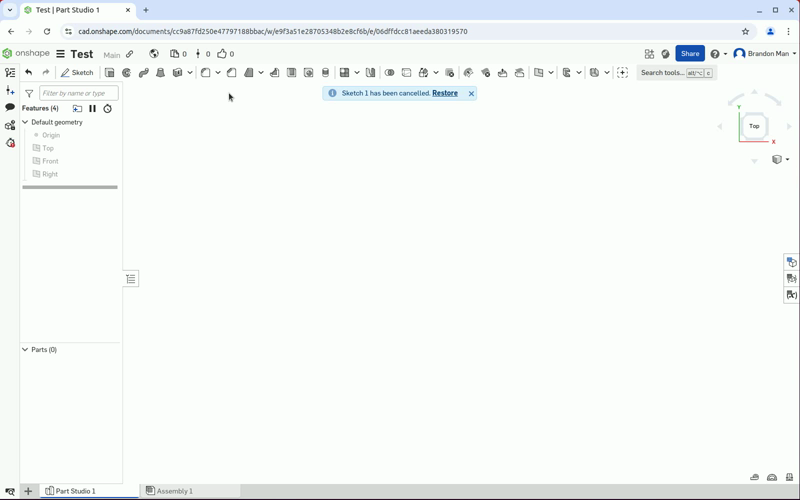
mouse_move(73, 352)
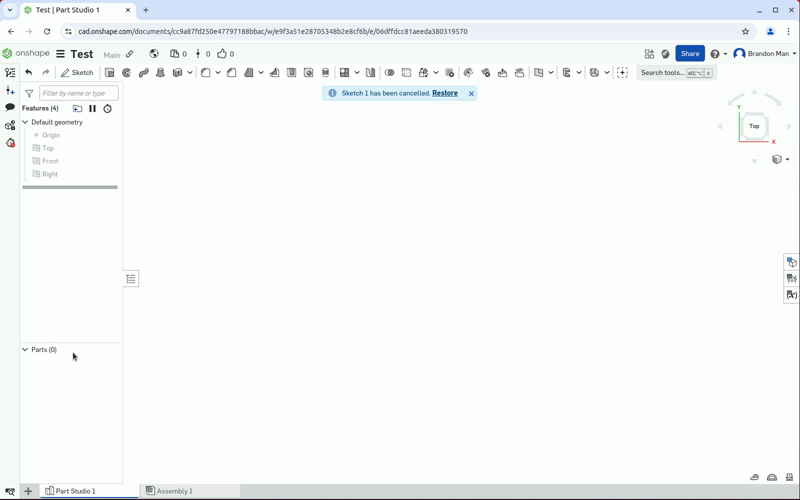
key(y)
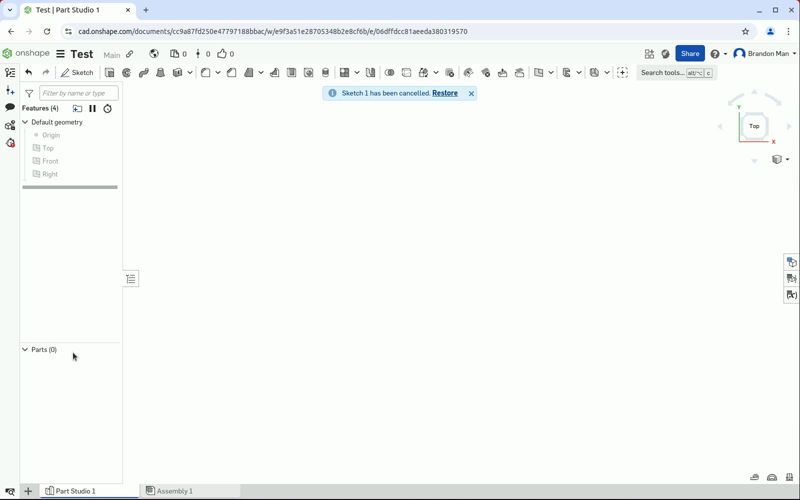
key(shift+p)
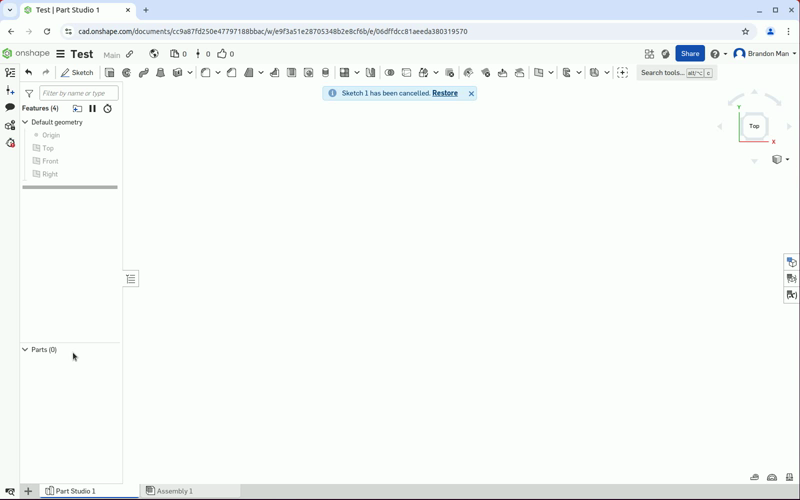
key(space)
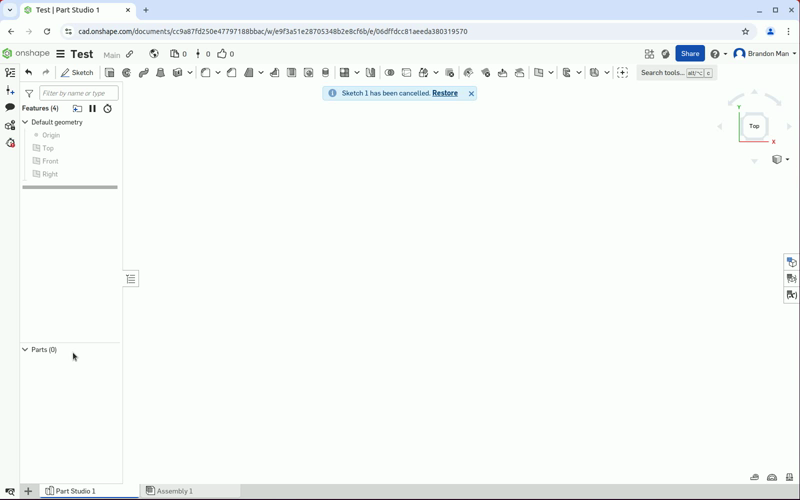
key_down(shift)
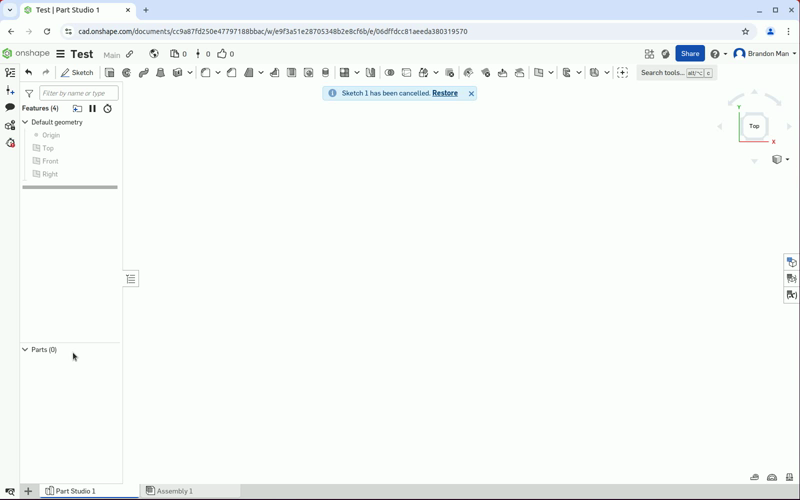
key(up)
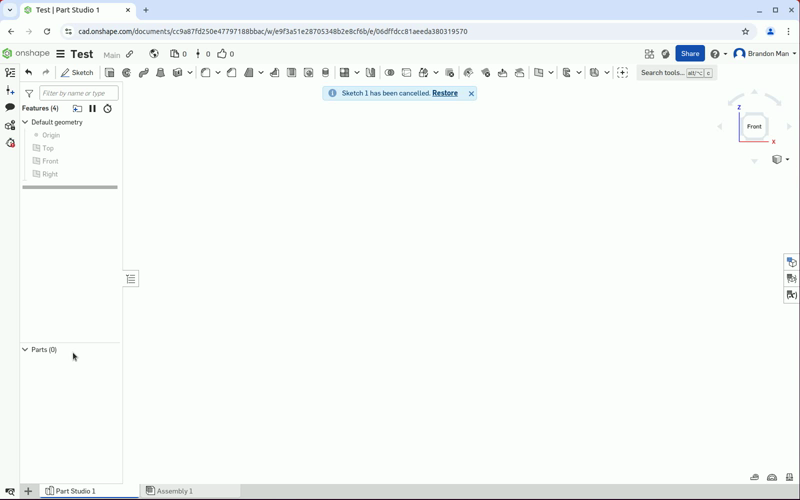
key_up(shift)
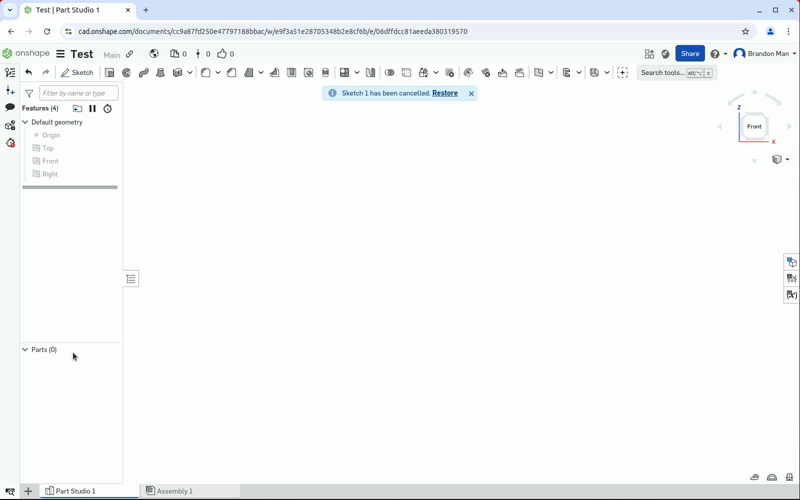
mouse_move(73, 352)
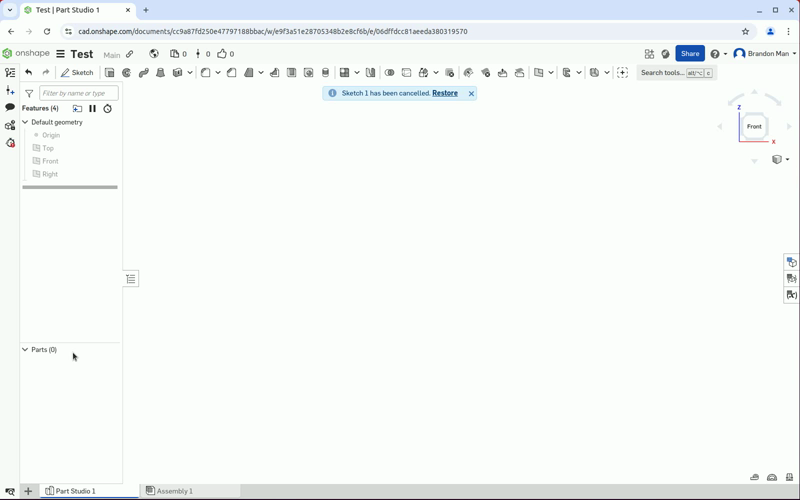
key(shift+y)
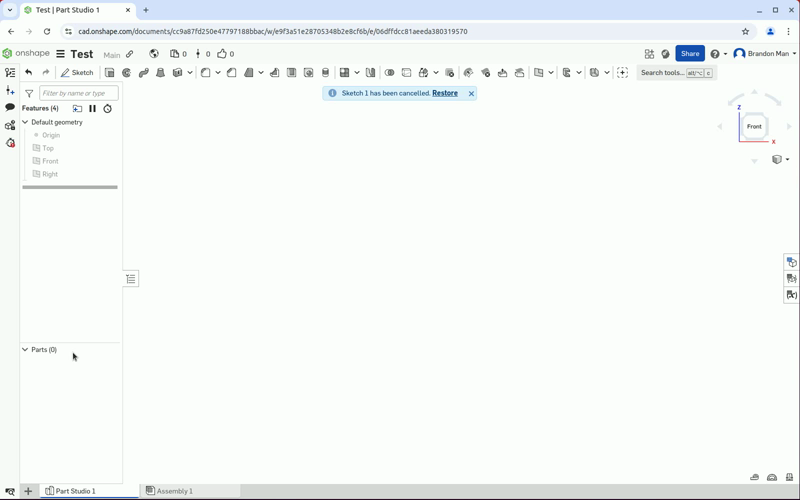
key(shift+s)
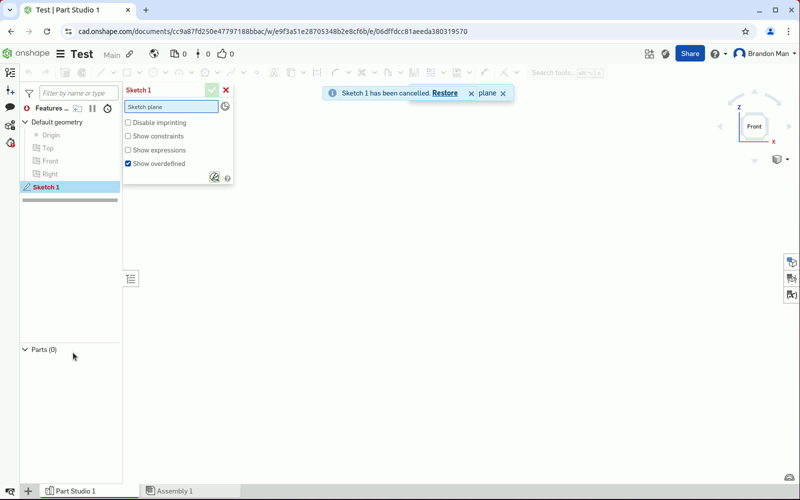
mouse_move(73, 163)
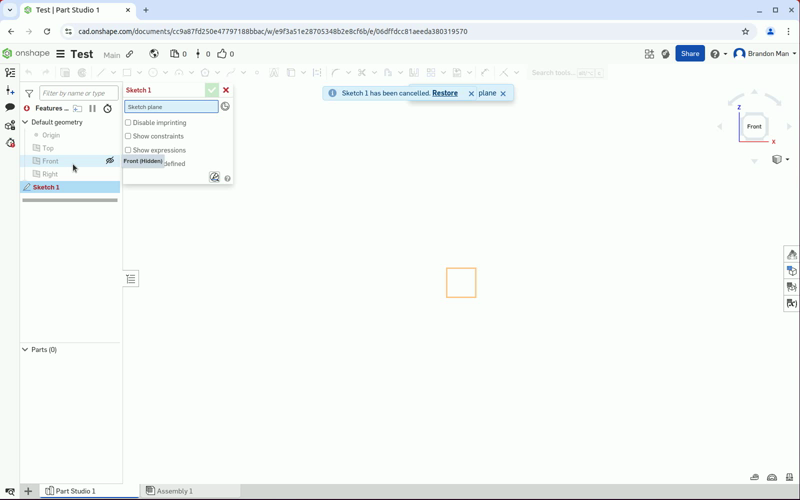
click(73, 163)
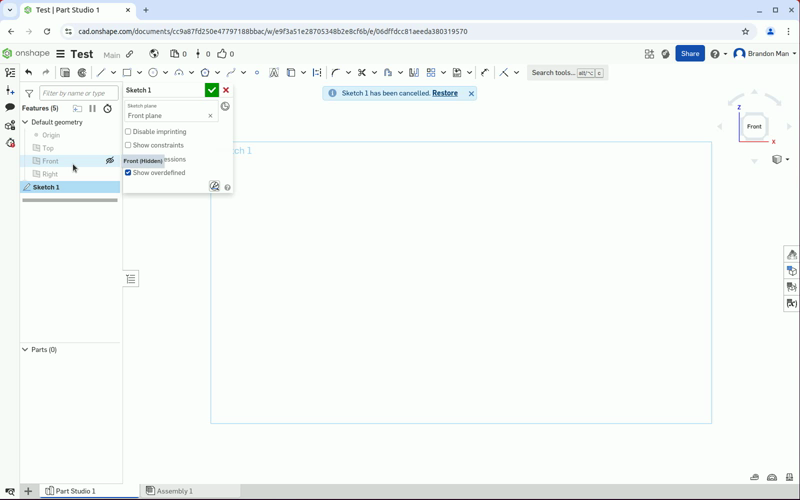
mouse_move(73, 352)
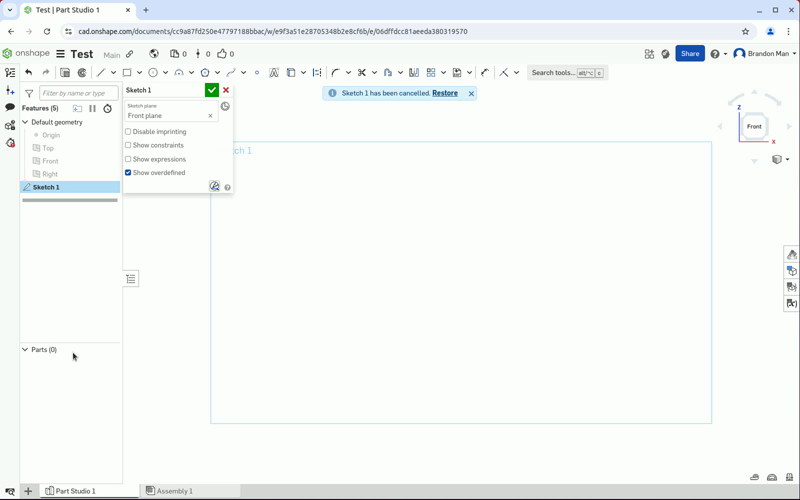
key(y)
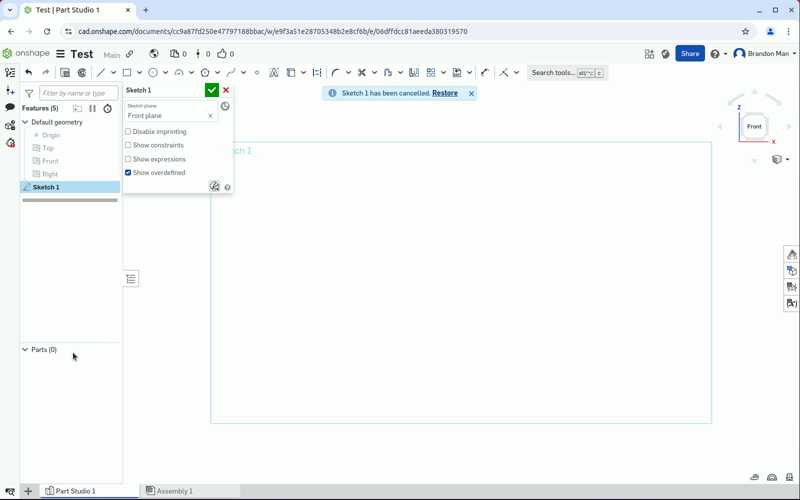
key(c)
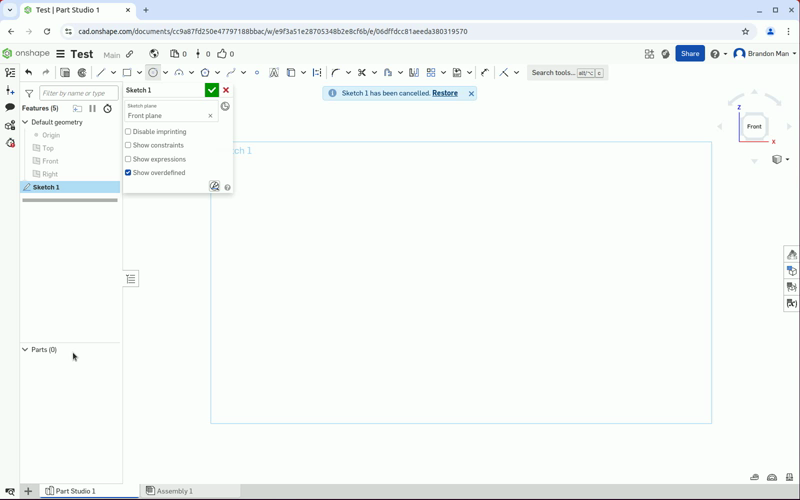
key_down(shift)
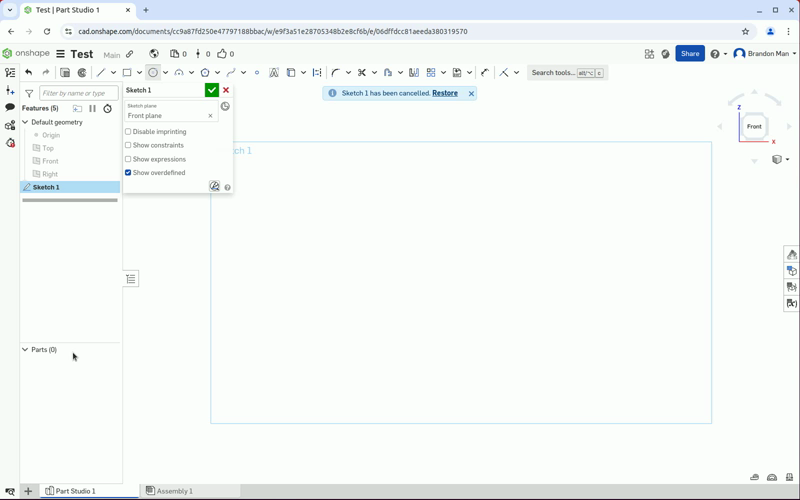
mouse_move(461, 282)
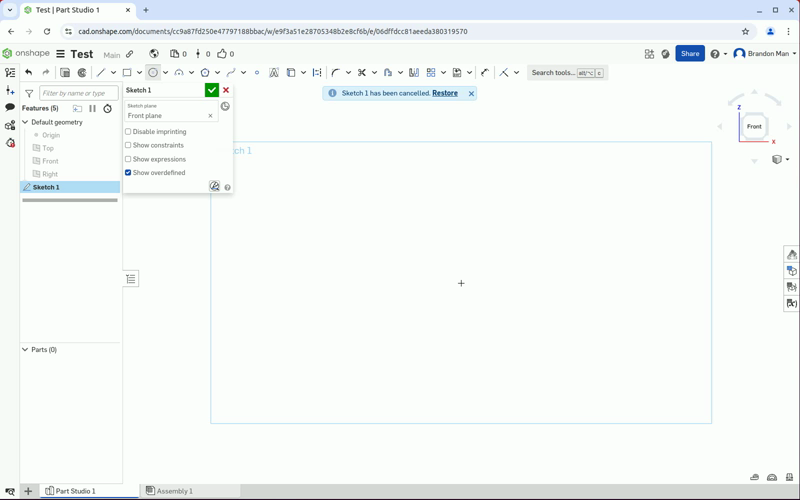
click(461, 282)
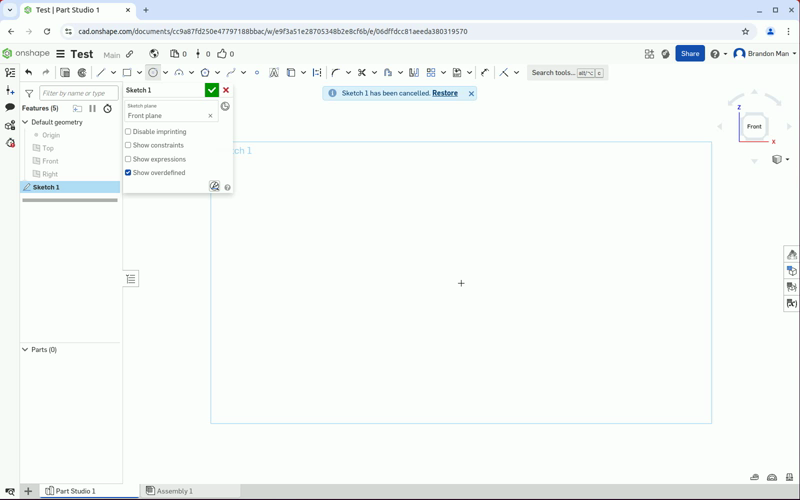
key_up(shift)
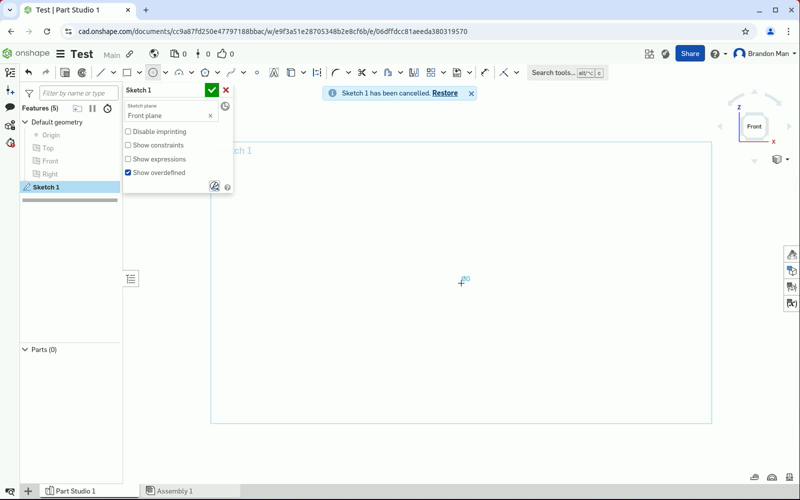
mouse_move(574, 282)
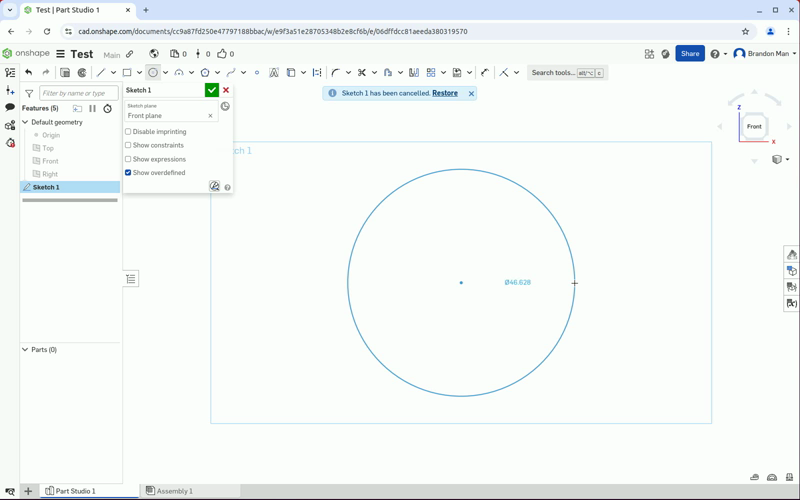
click(574, 282)
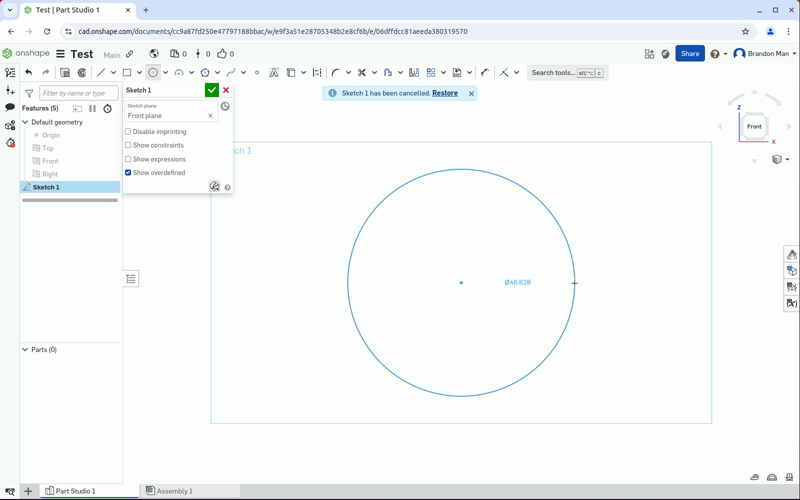
key(esc)
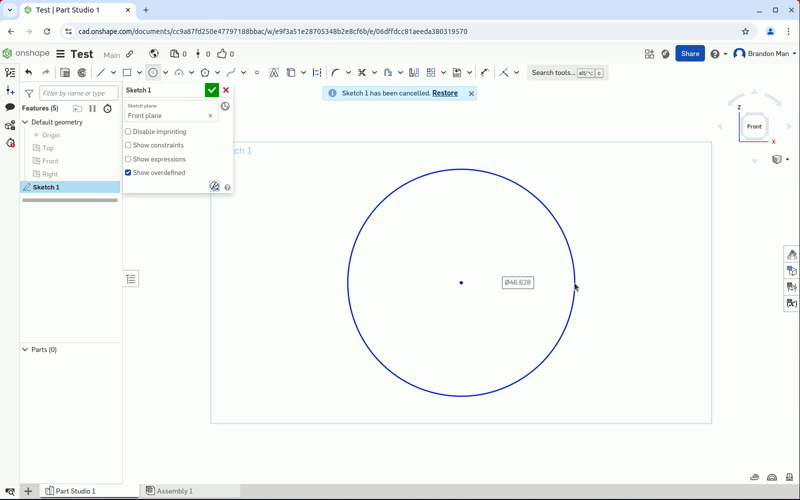
mouse_move(453, 270)
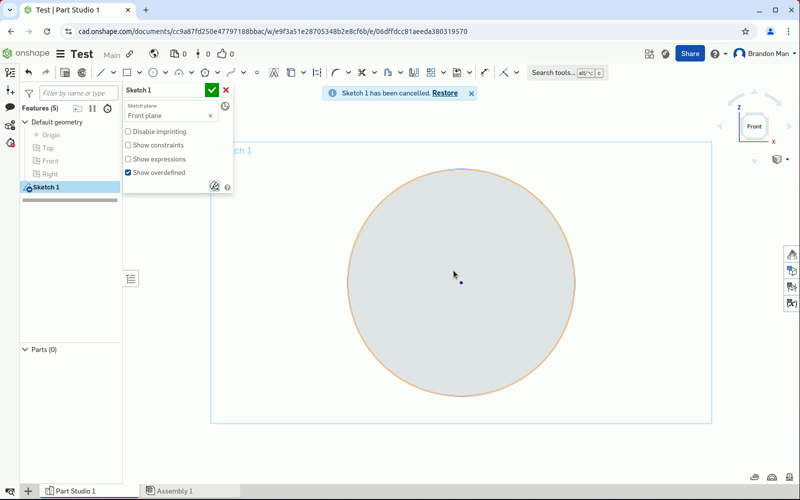
click(453, 270)
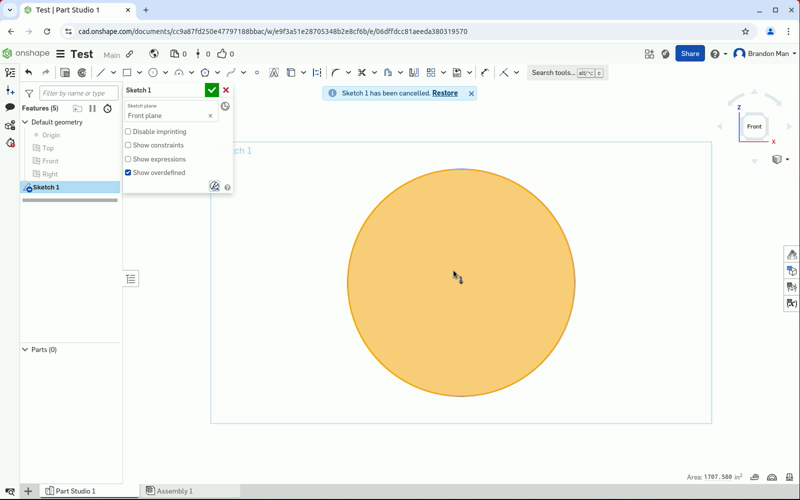
mouse_move(73, 352)
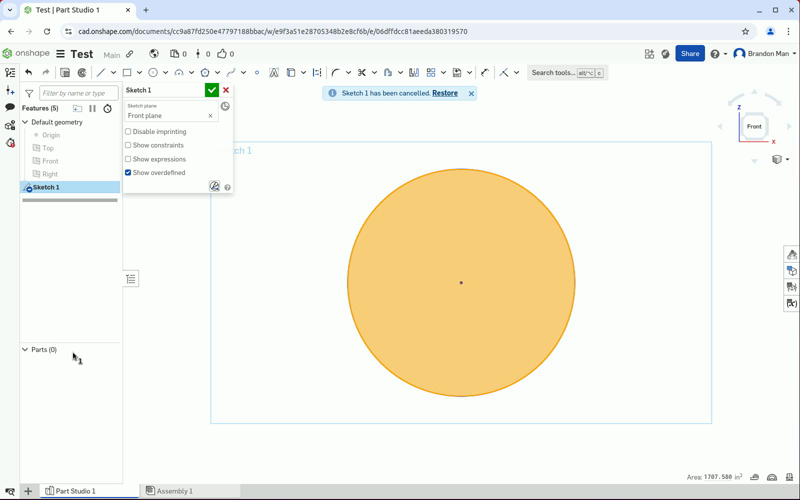
key(shift+y)
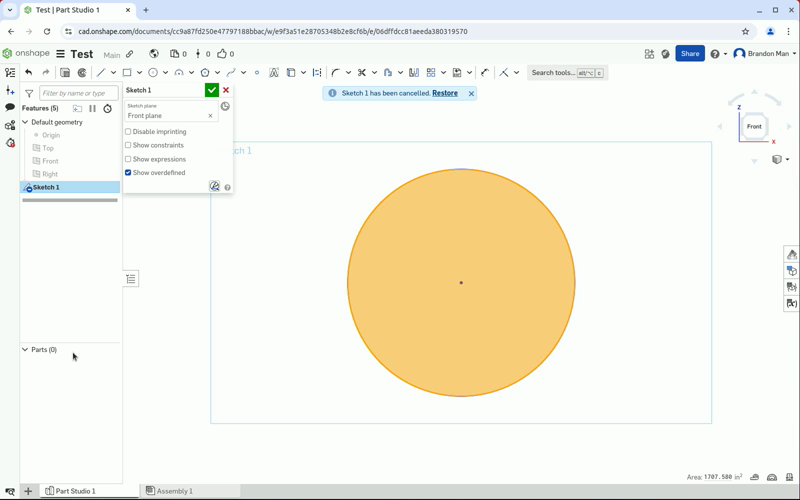
key(shift+e)
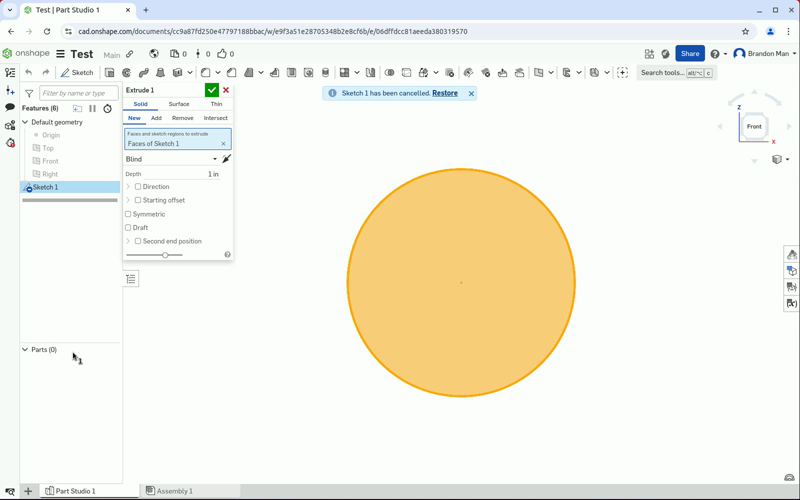
mouse_move(143, 106)
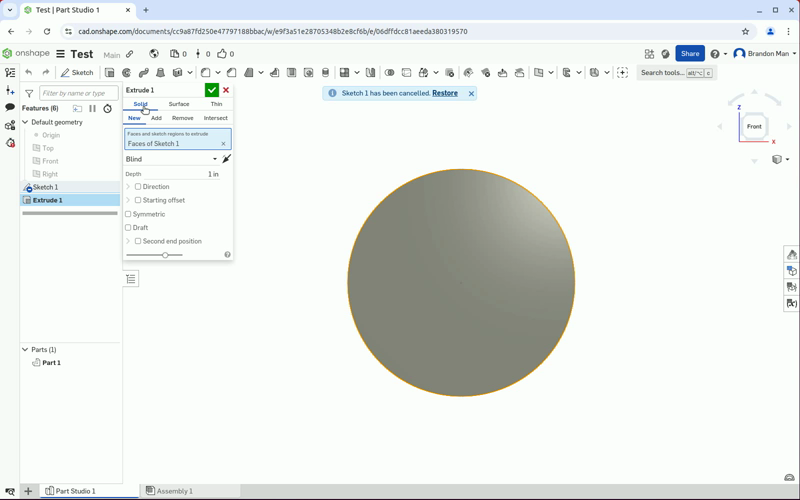
click(143, 106)
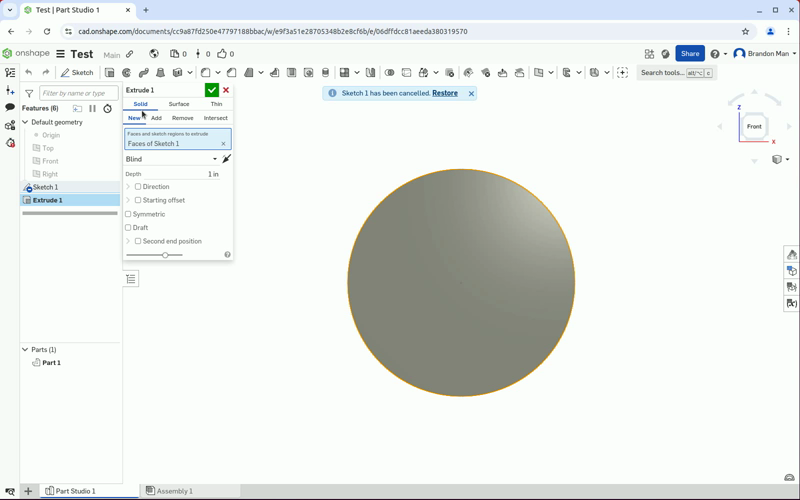
mouse_move(137, 120)
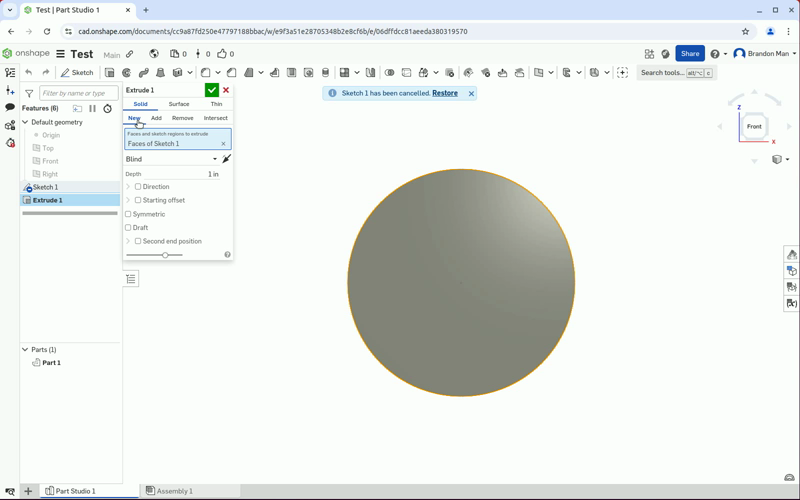
click(137, 120)
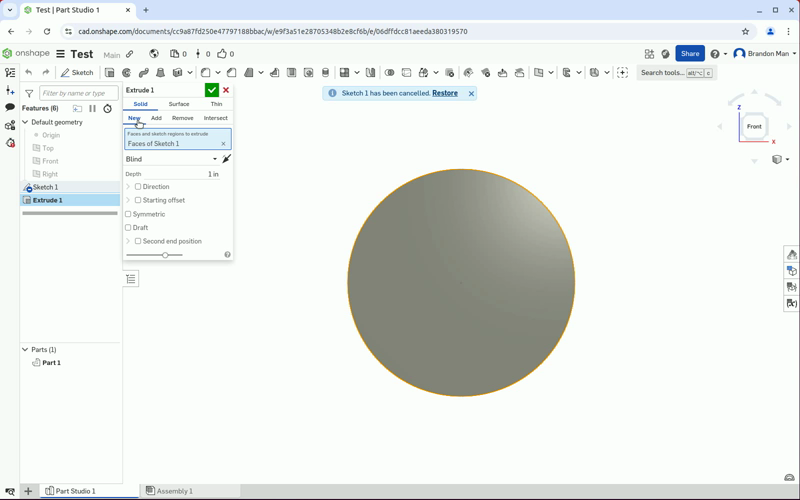
key(tab, 4)
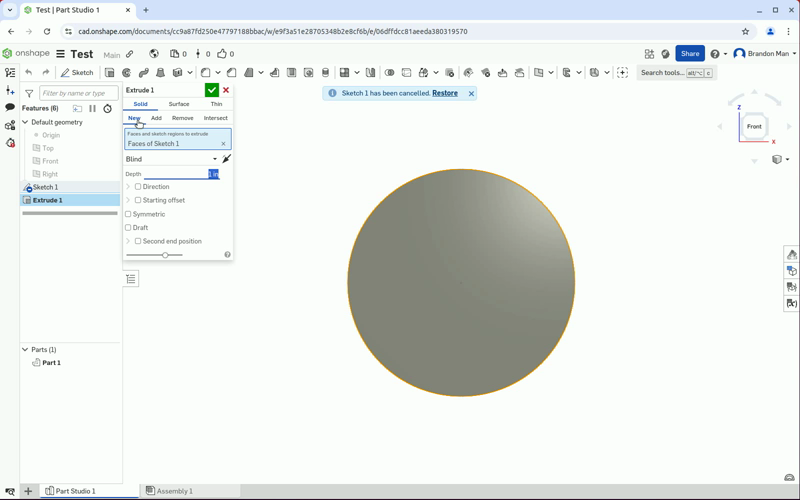
text(1.444)
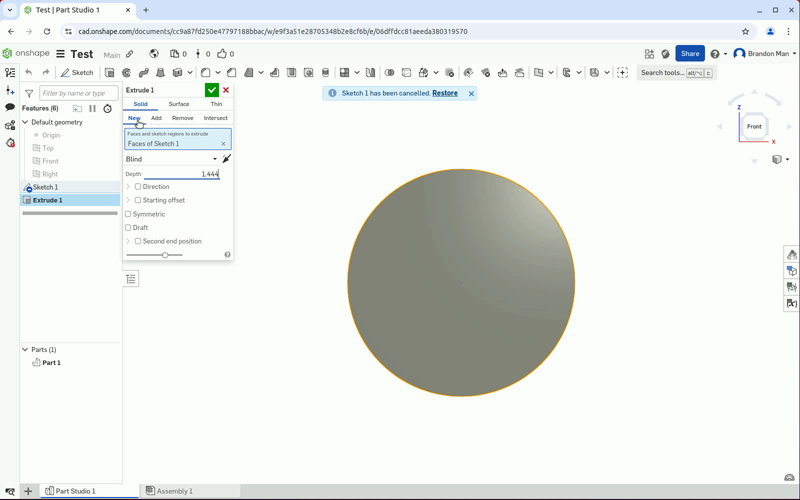
key(enter)
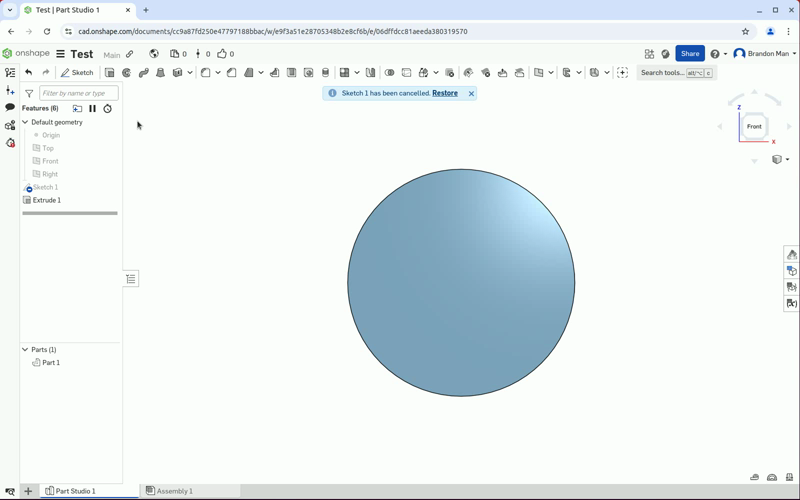
key(shift+h)
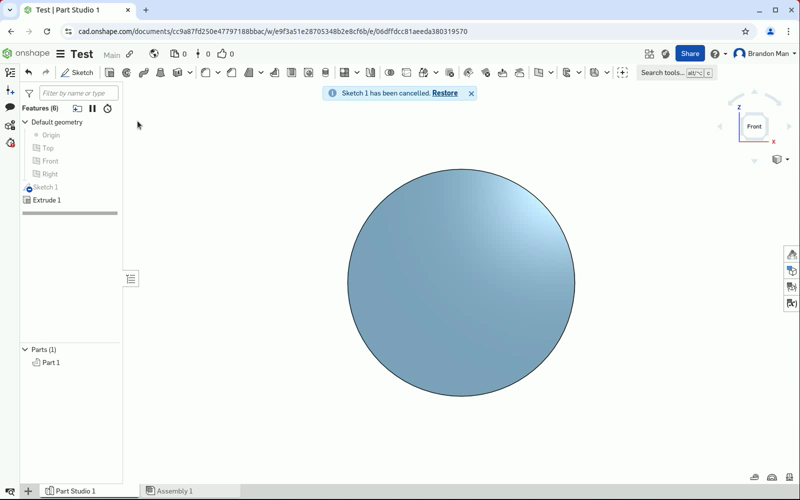
key(shift+h)
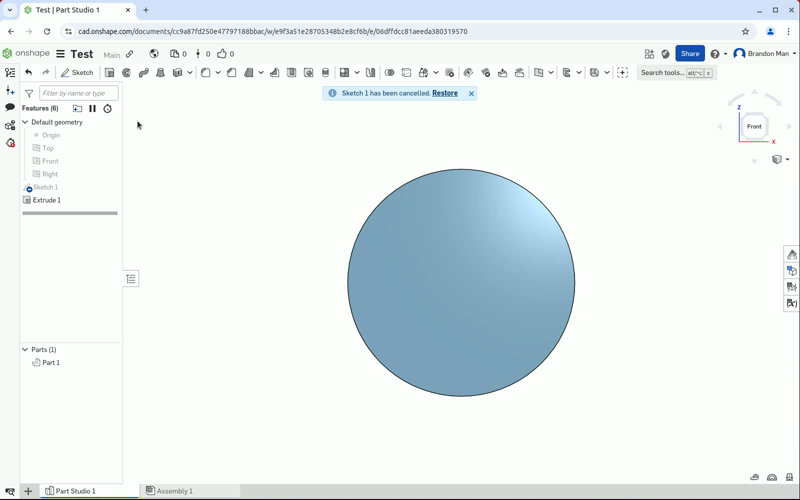
mouse_move(73, 189)
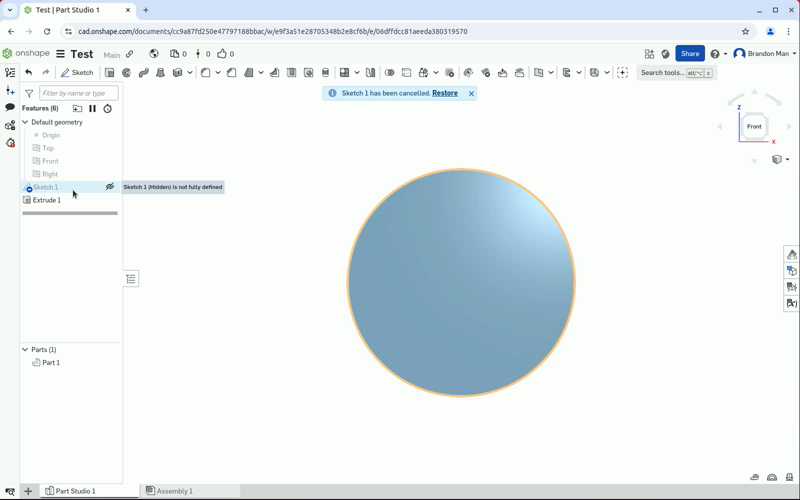
click(73, 189)
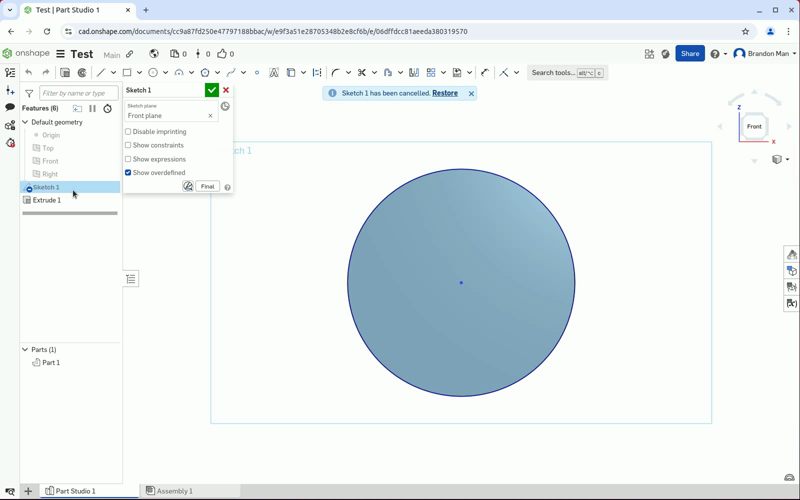
mouse_move(229, 92)
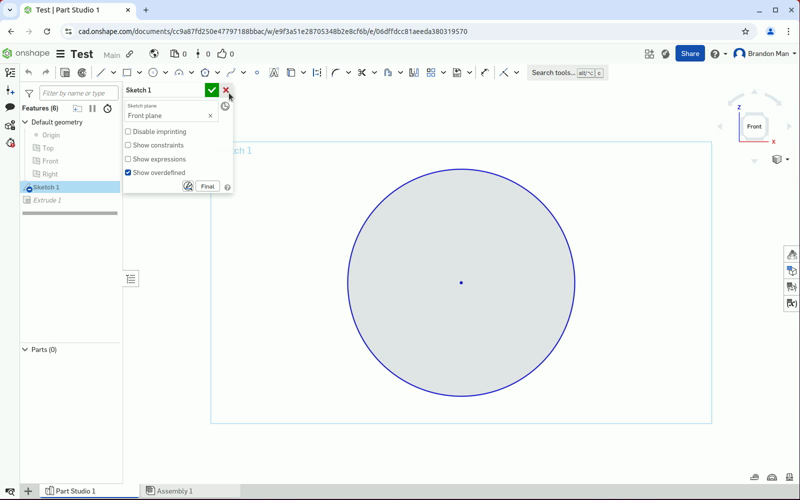
click(229, 92)
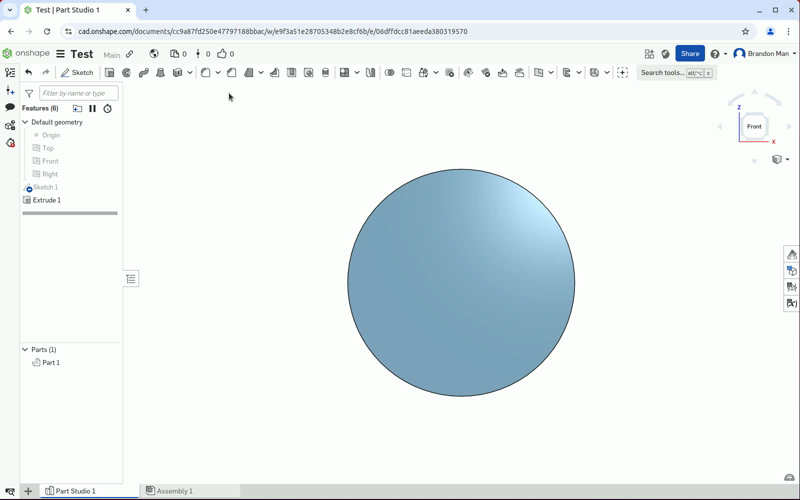
mouse_move(541, 75)
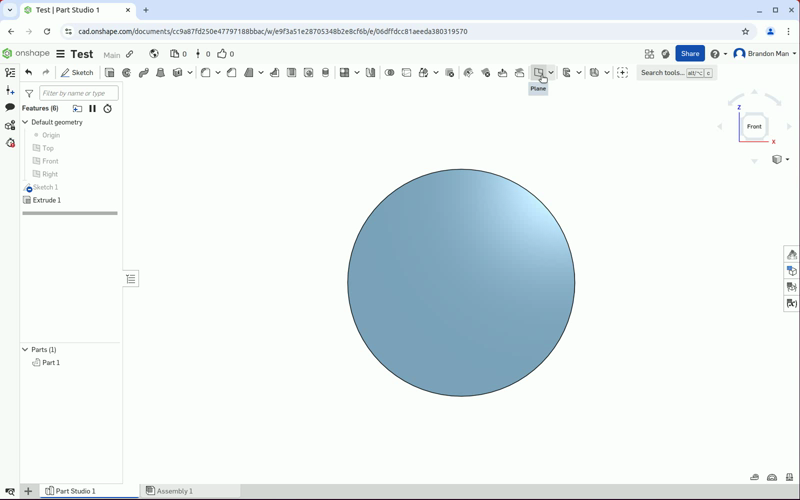
click(541, 75)
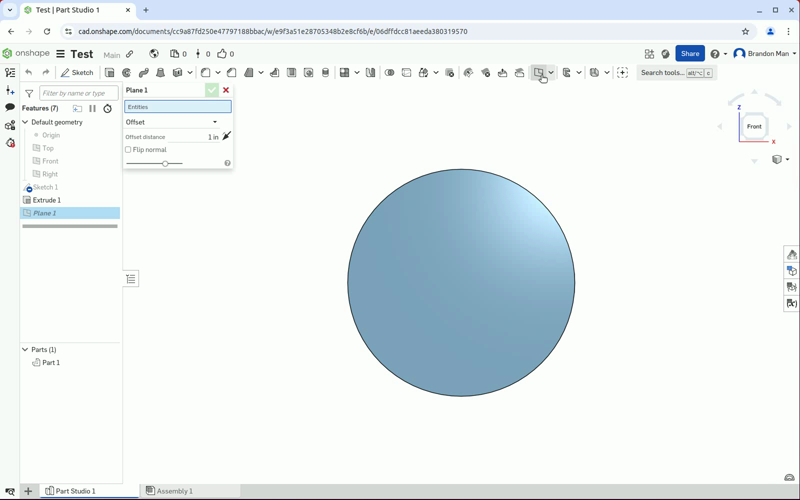
mouse_move(73, 163)
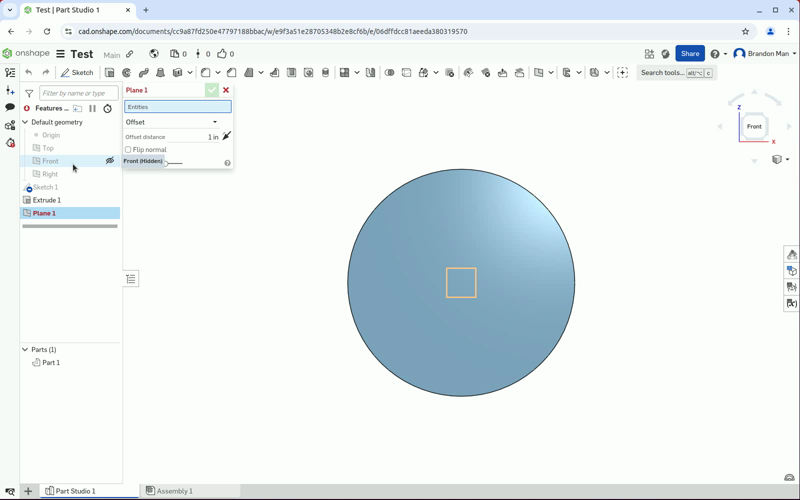
click(73, 163)
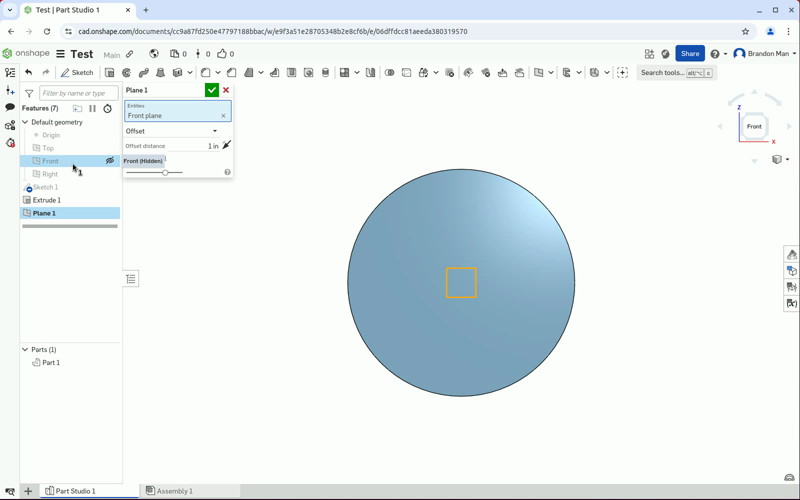
key(tab, 2)
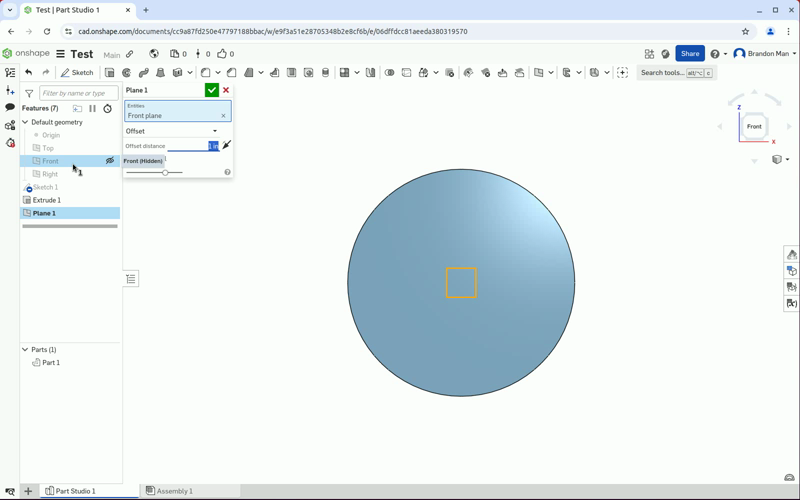
text(1.448)
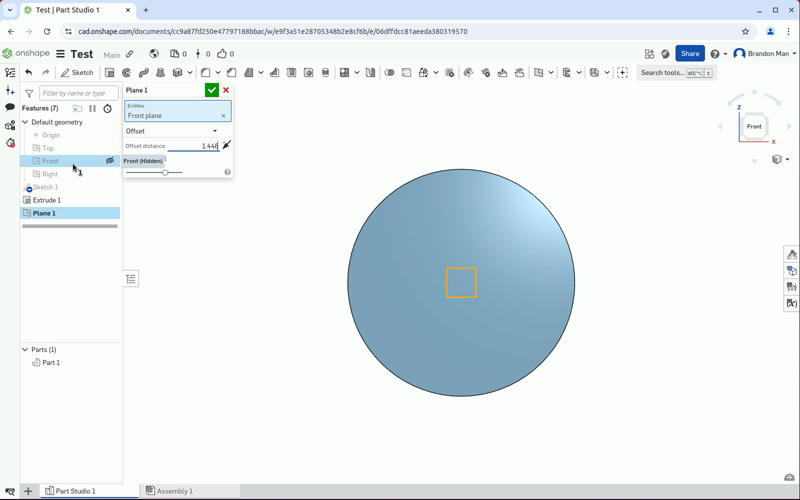
key(enter, 2)
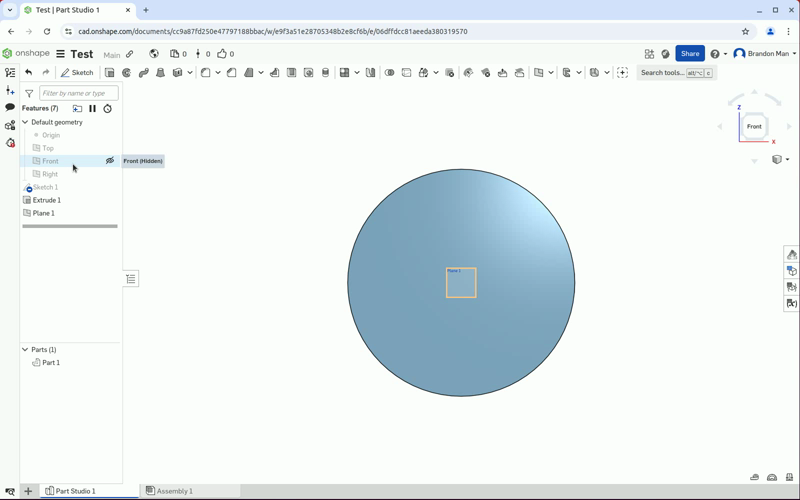
key(shift+s)
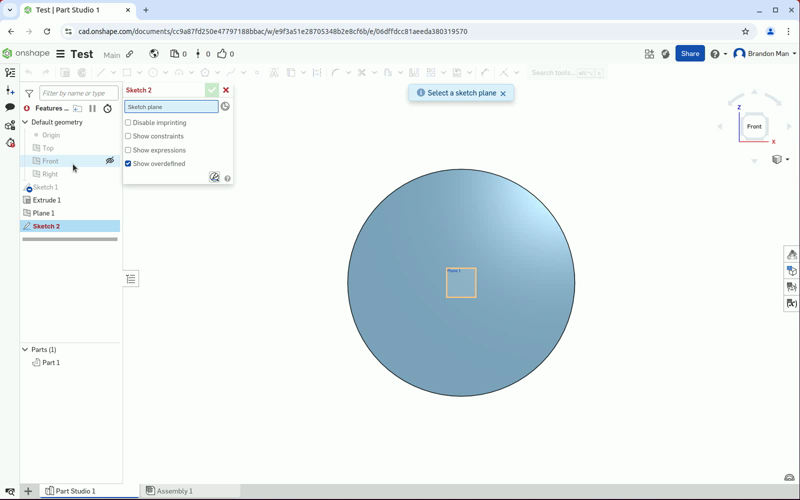
mouse_move(73, 215)
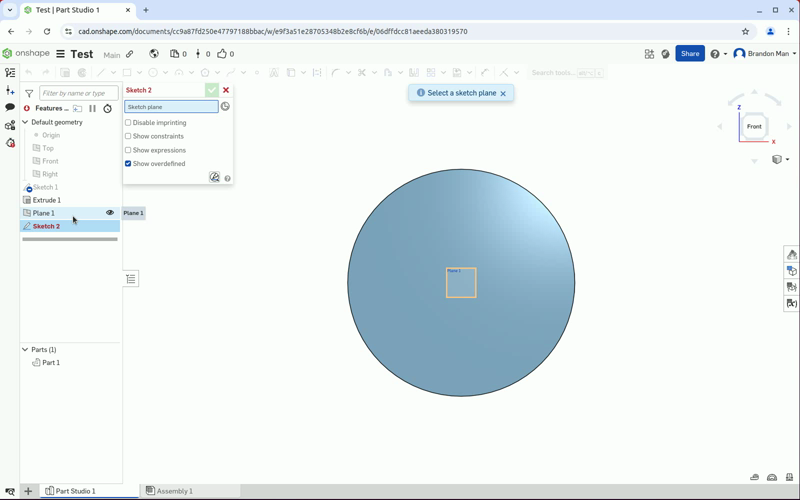
click(73, 215)
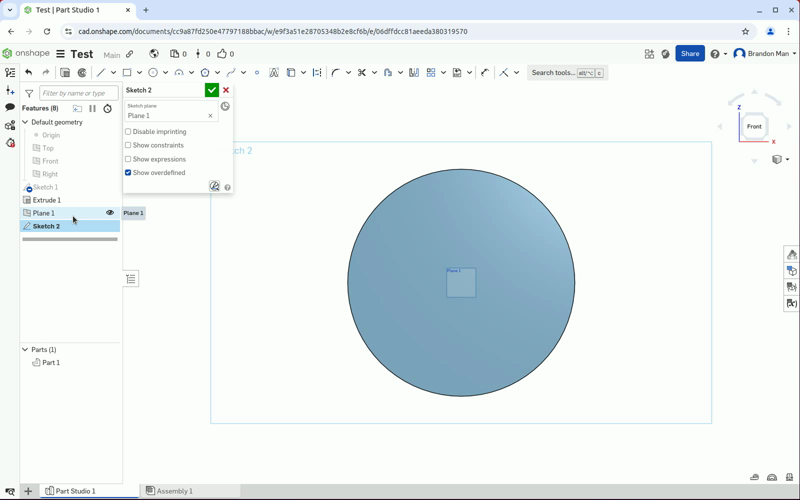
mouse_move(73, 352)
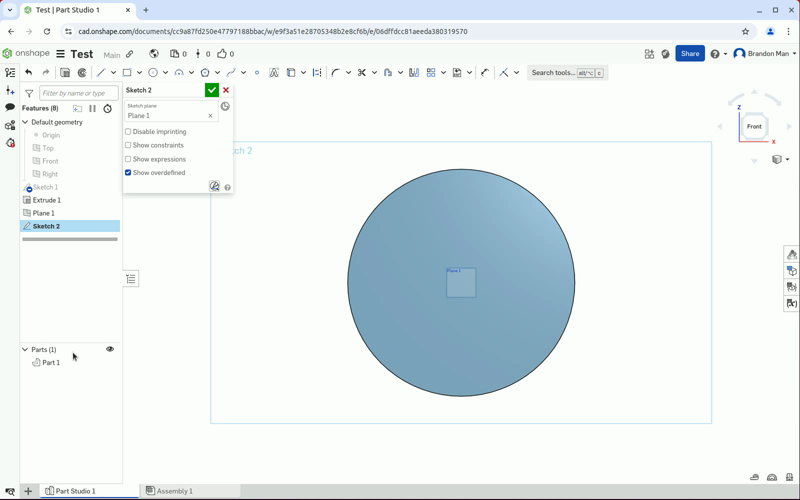
key(y)
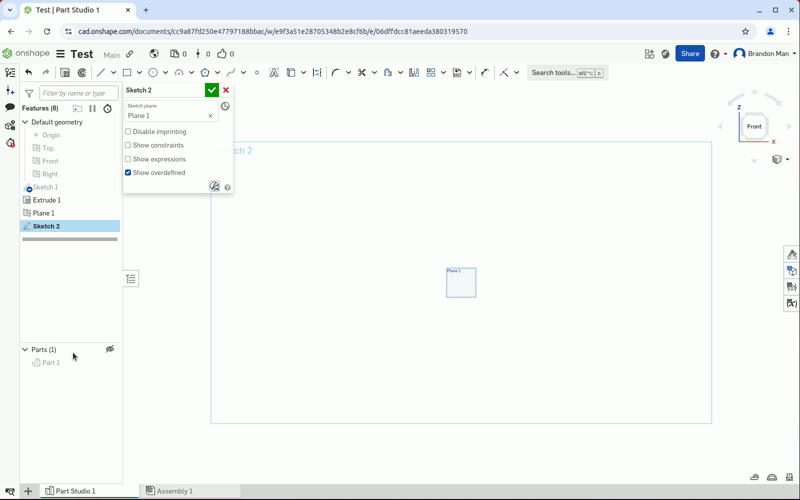
key(c)
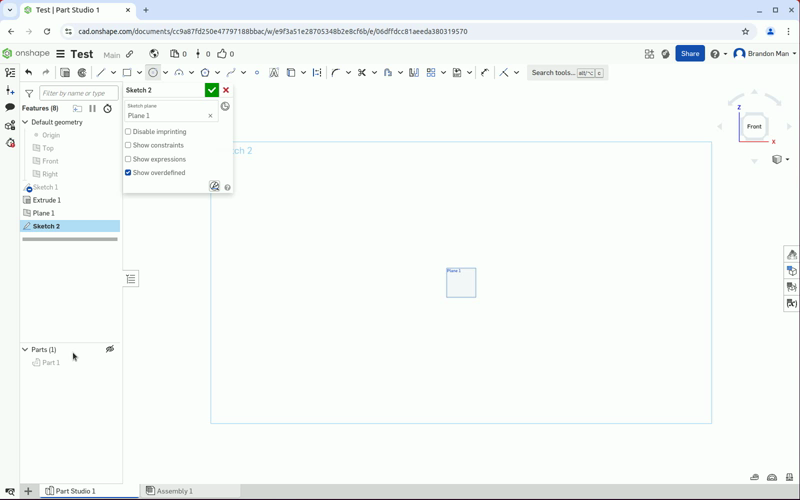
key_down(shift)
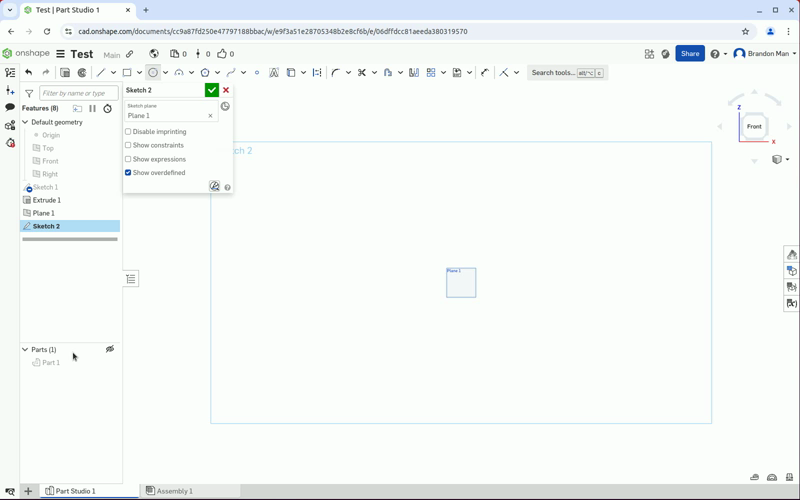
mouse_move(461, 282)
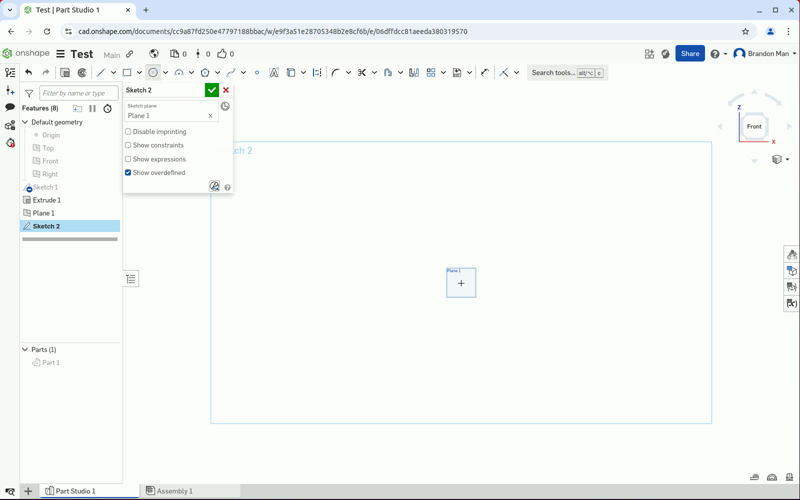
click(461, 282)
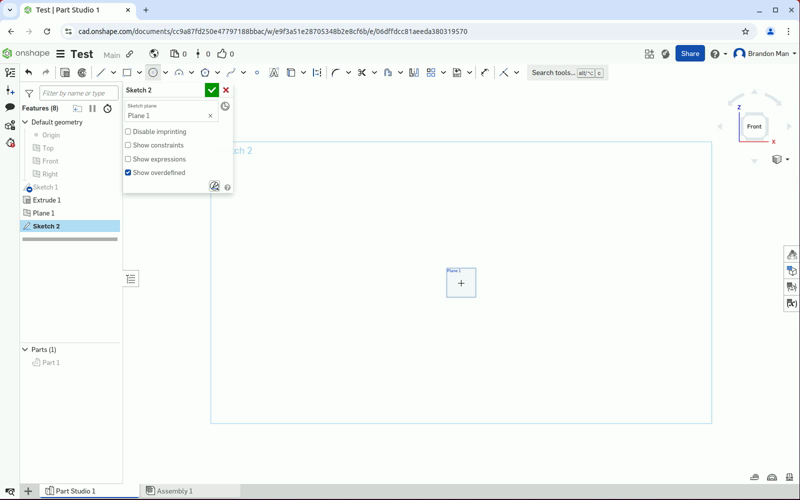
key_up(shift)
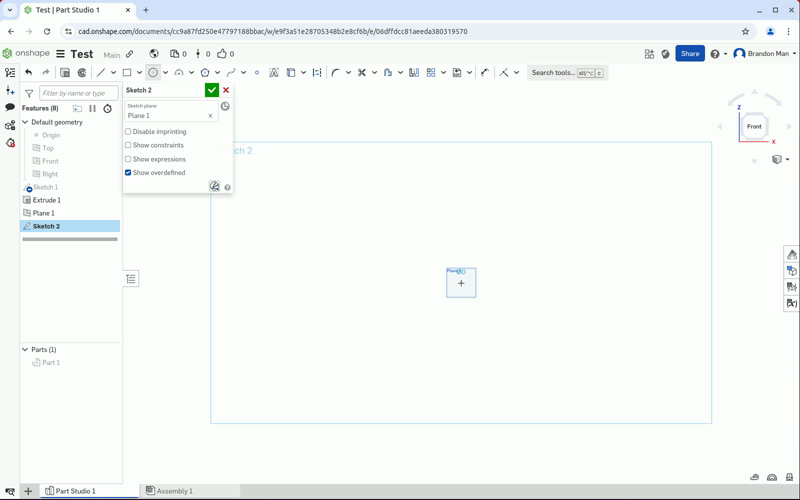
mouse_move(467, 282)
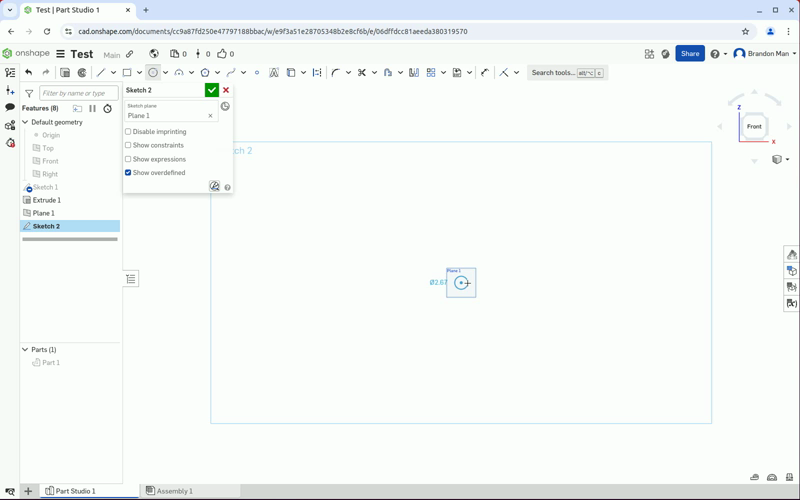
click(467, 282)
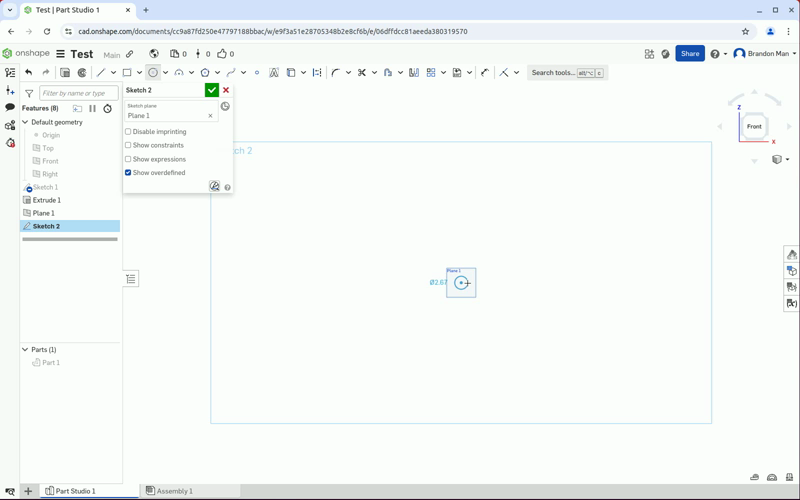
key(esc)
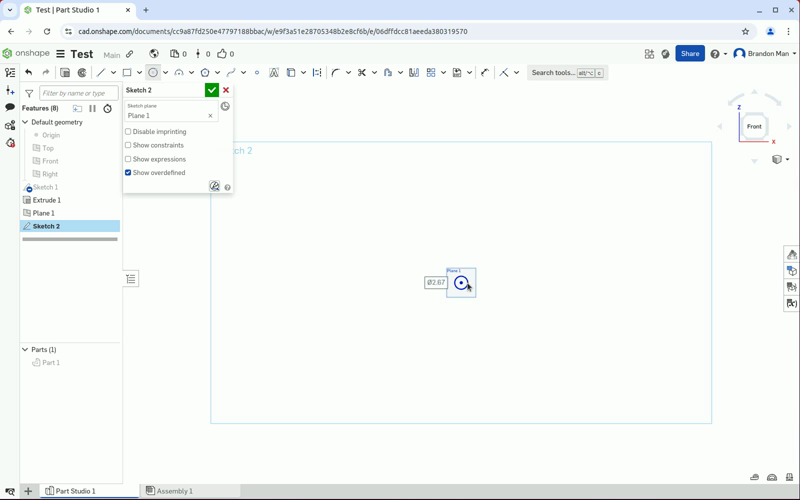
mouse_move(459, 283)
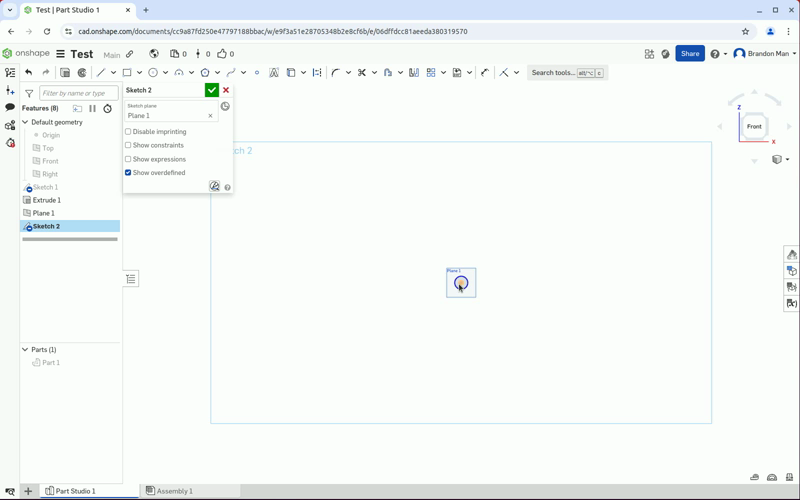
scroll(6)
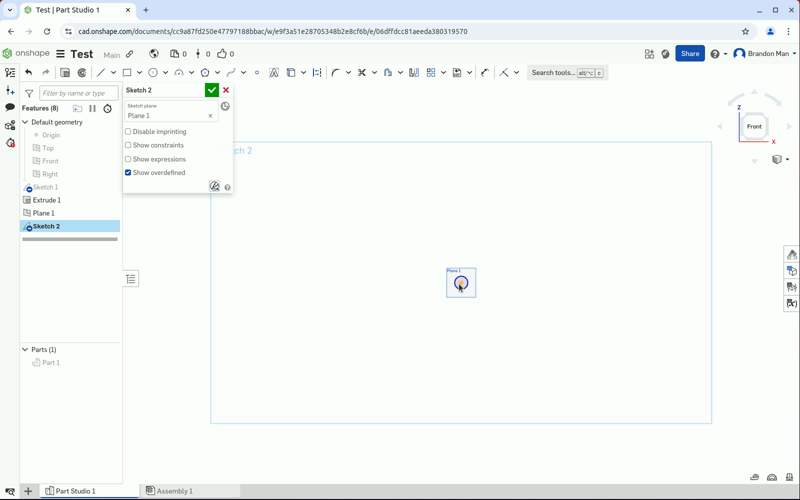
scroll(6)
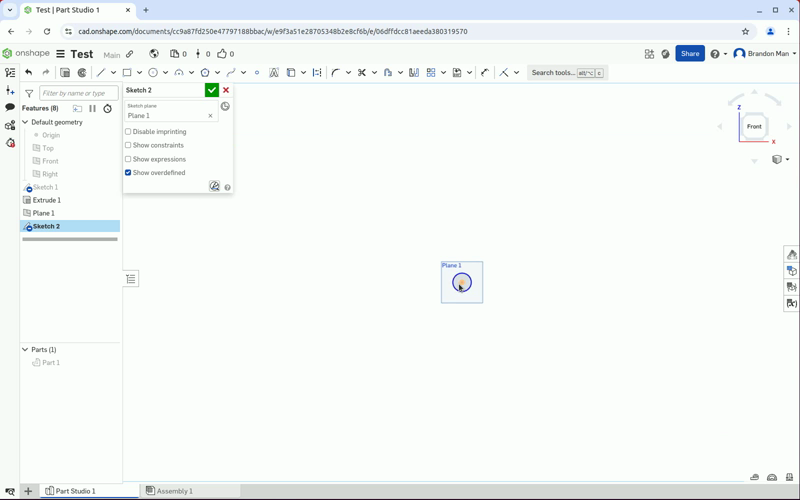
scroll(6)
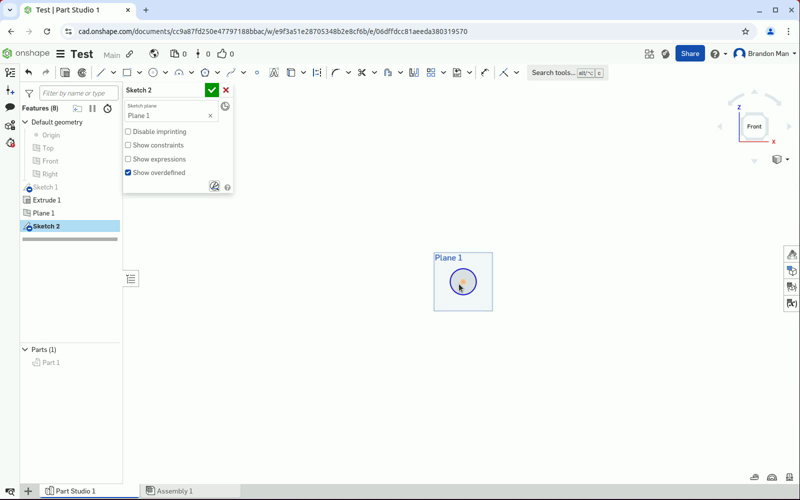
scroll(6)
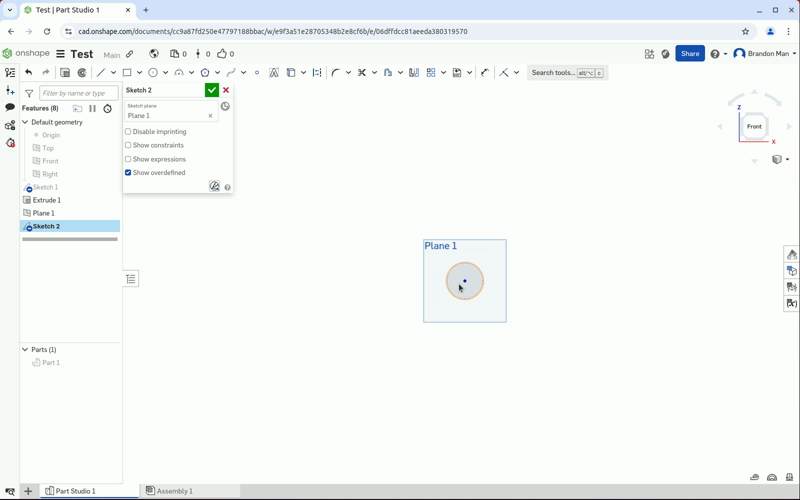
scroll(6)
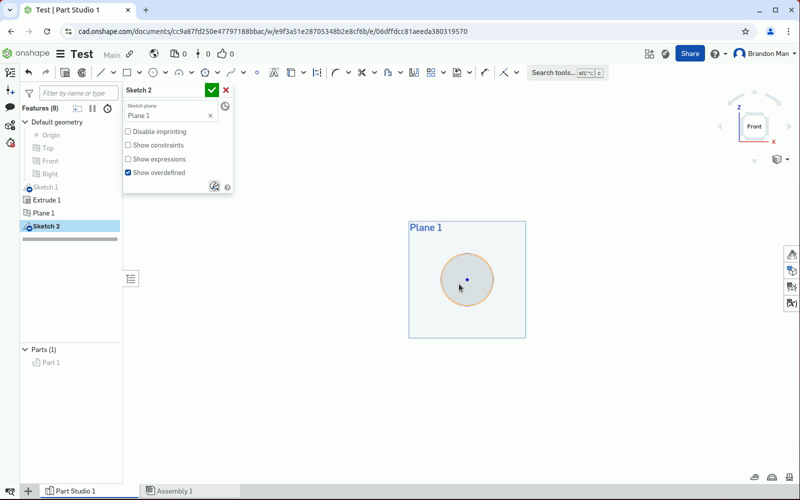
scroll(6)
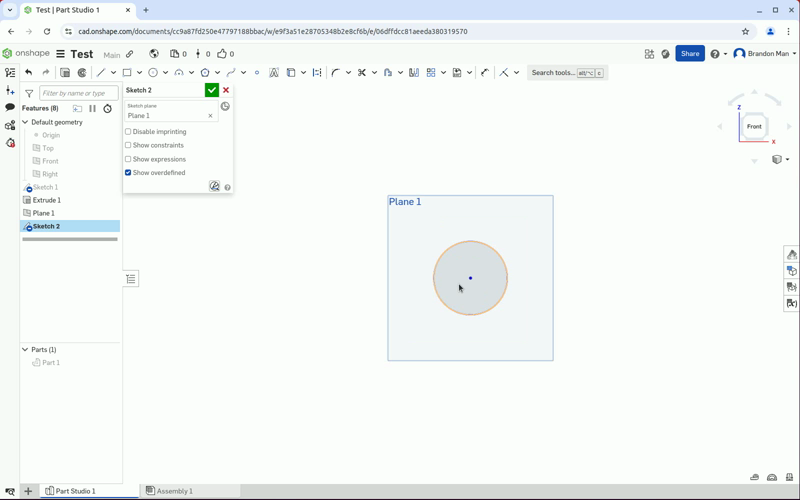
scroll(6)
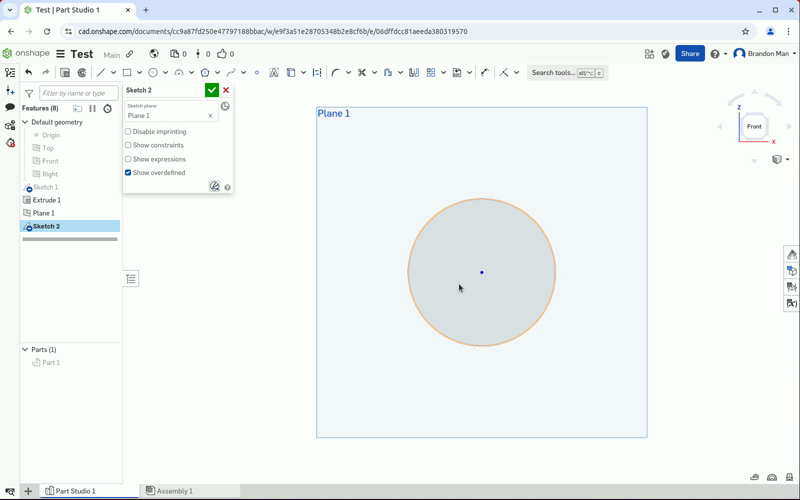
click(459, 283)
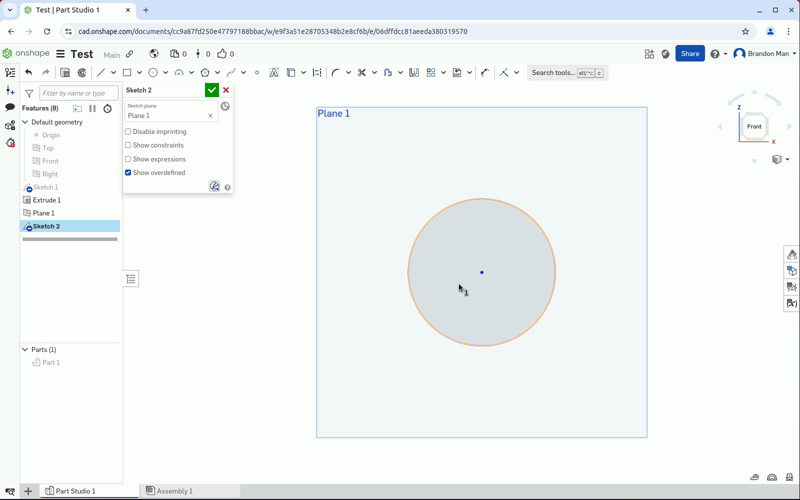
scroll(-6)
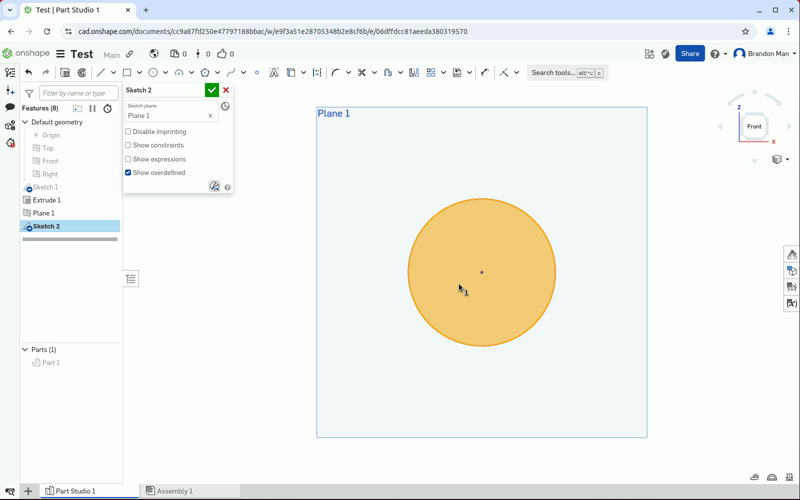
scroll(-6)
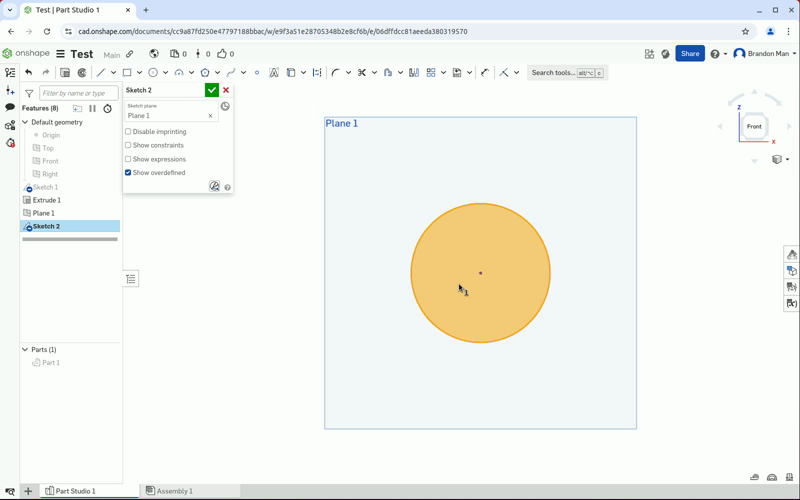
scroll(-6)
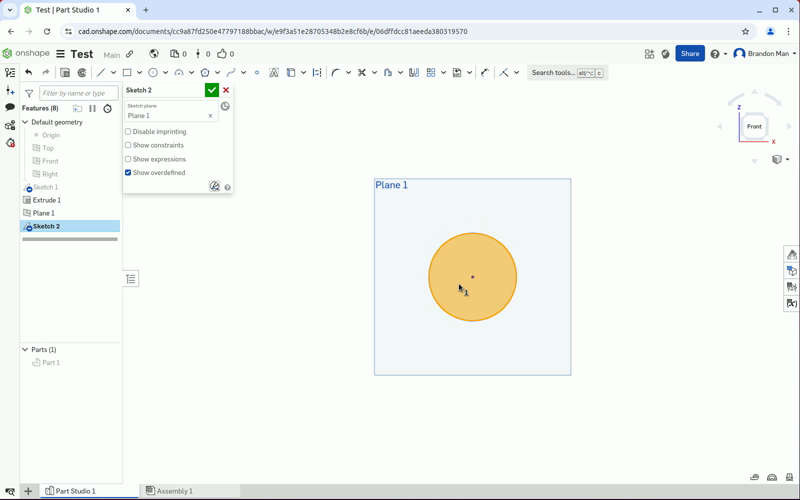
scroll(-6)
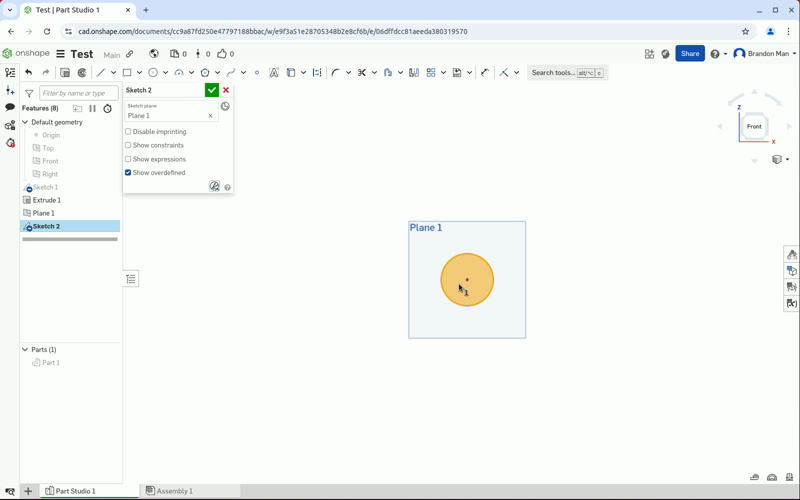
scroll(-6)
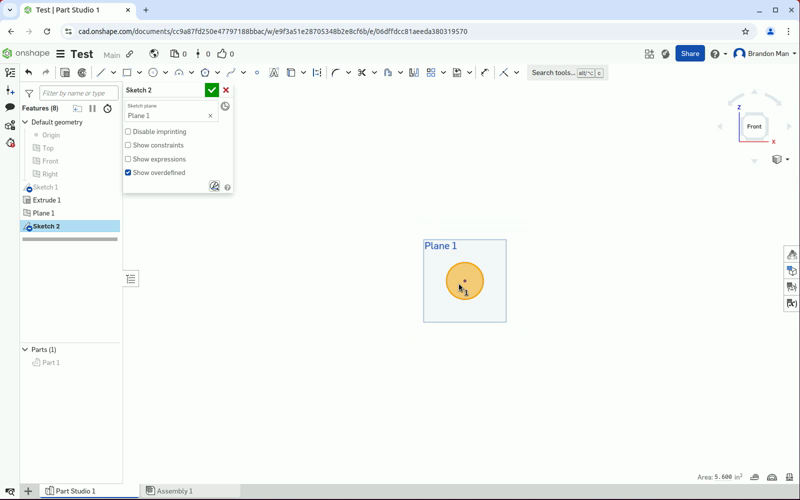
scroll(-6)
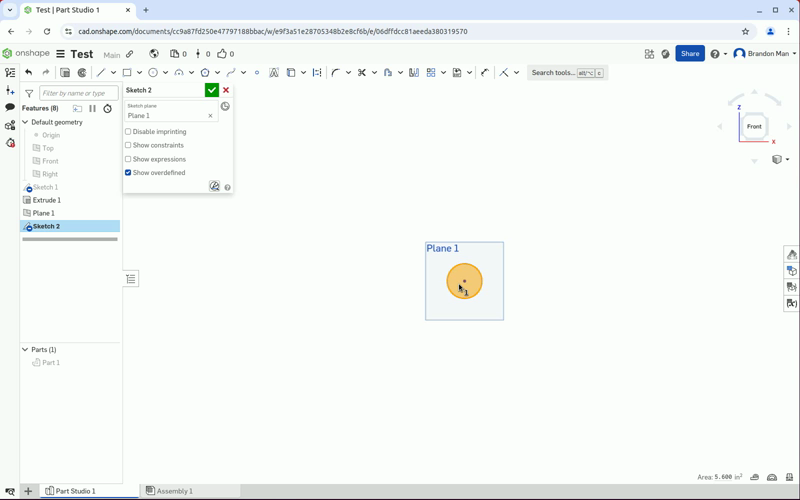
scroll(-6)
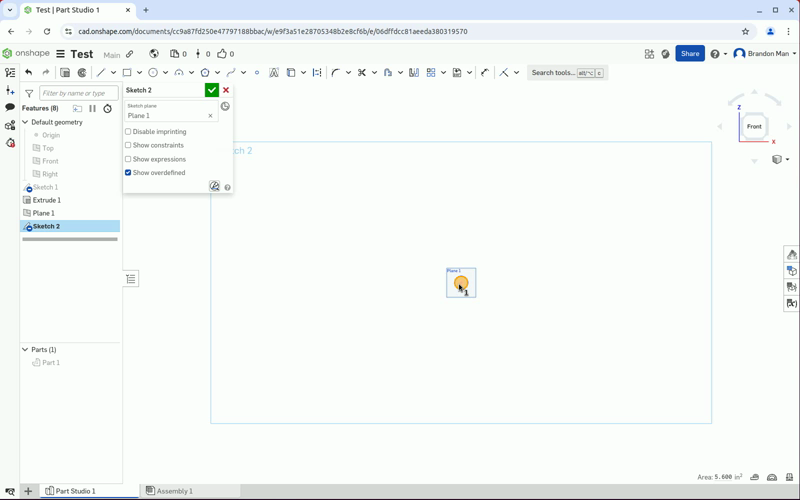
mouse_move(73, 352)
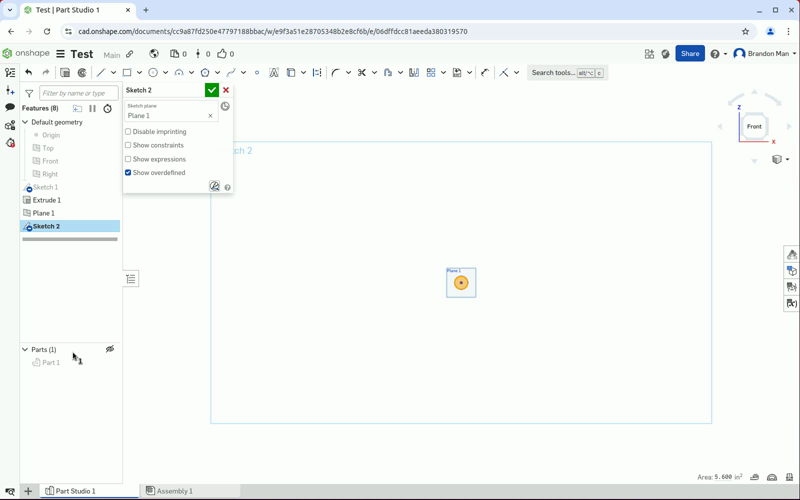
key(shift+y)
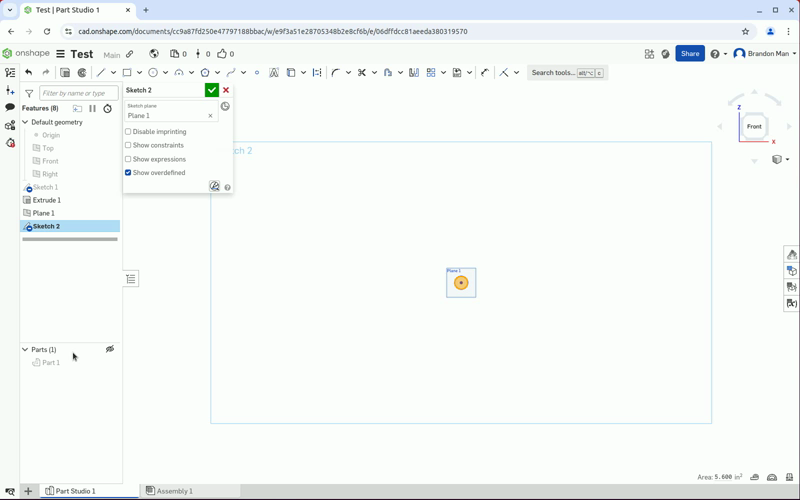
key(shift+e)
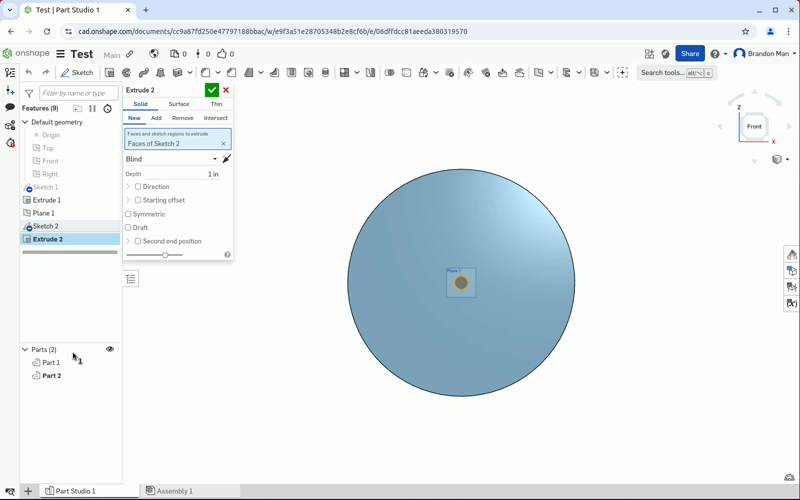
mouse_move(143, 106)
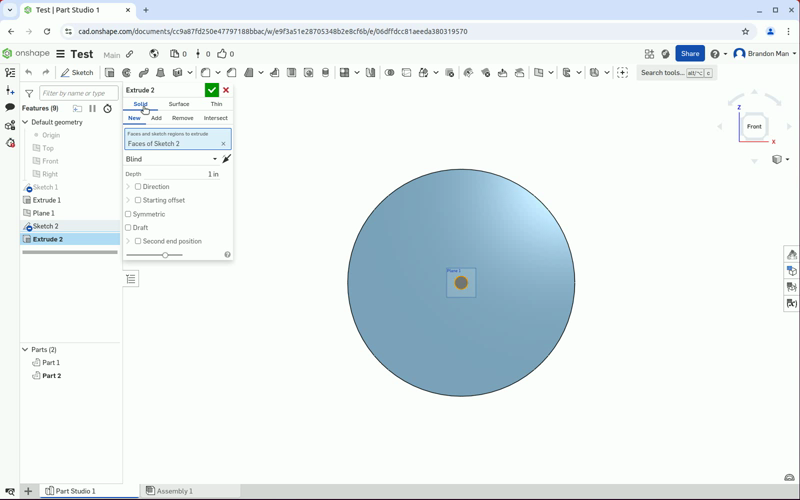
click(143, 106)
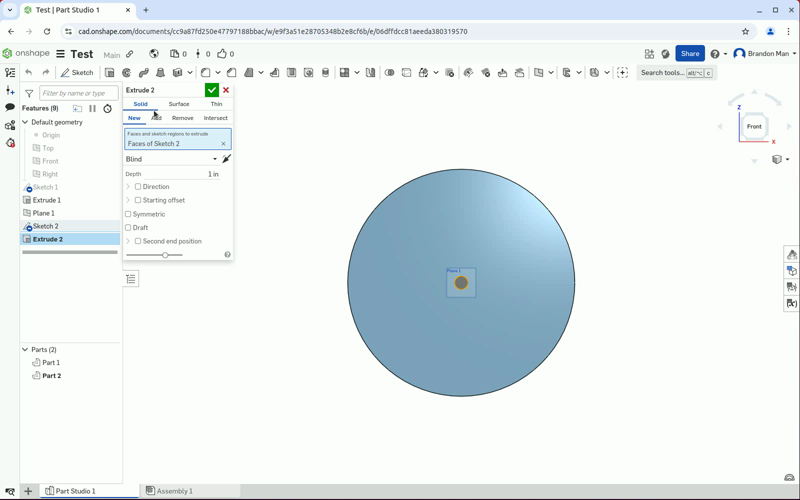
mouse_move(186, 120)
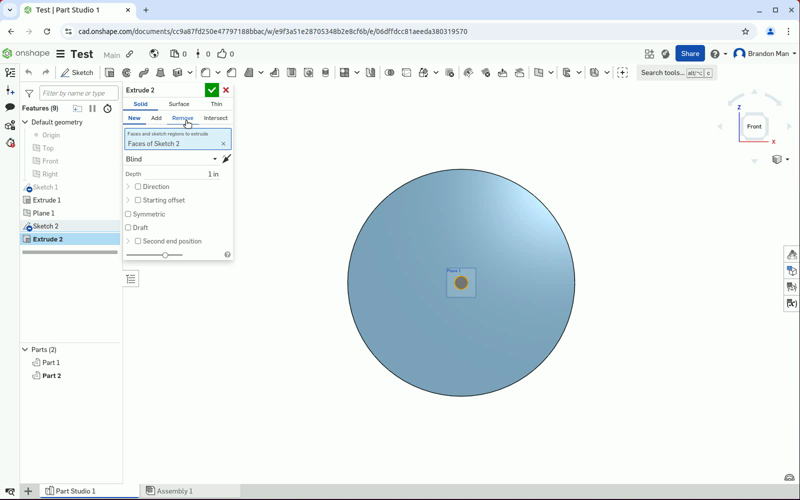
click(186, 120)
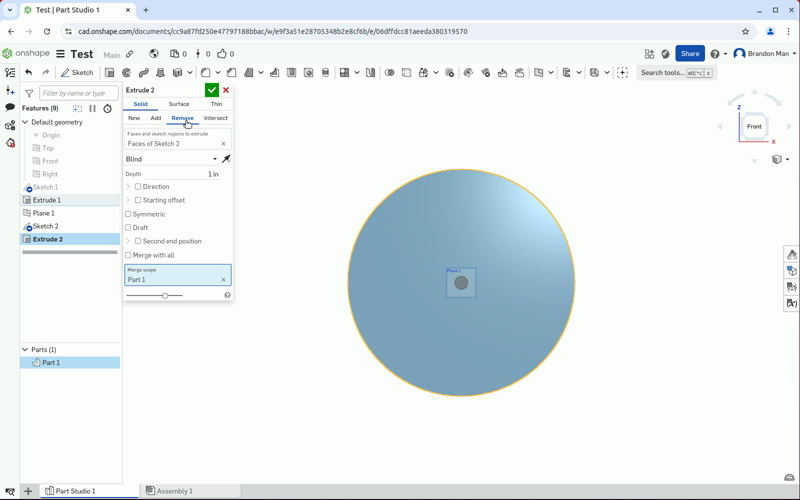
key(tab, 4)
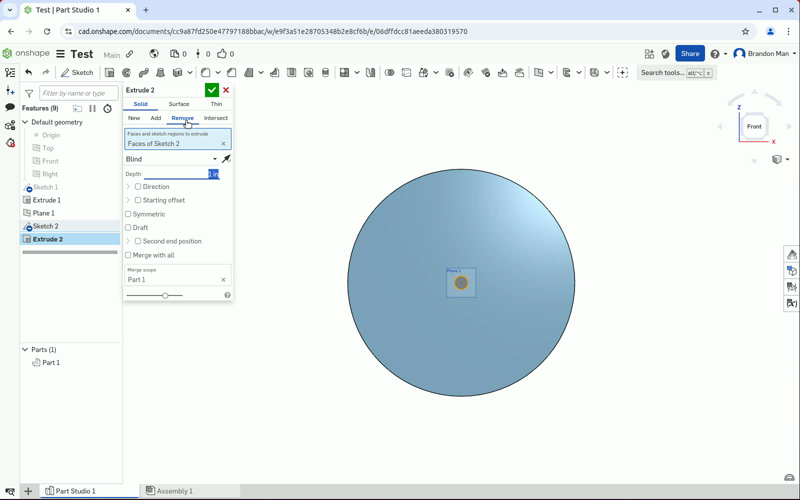
text(11.554)
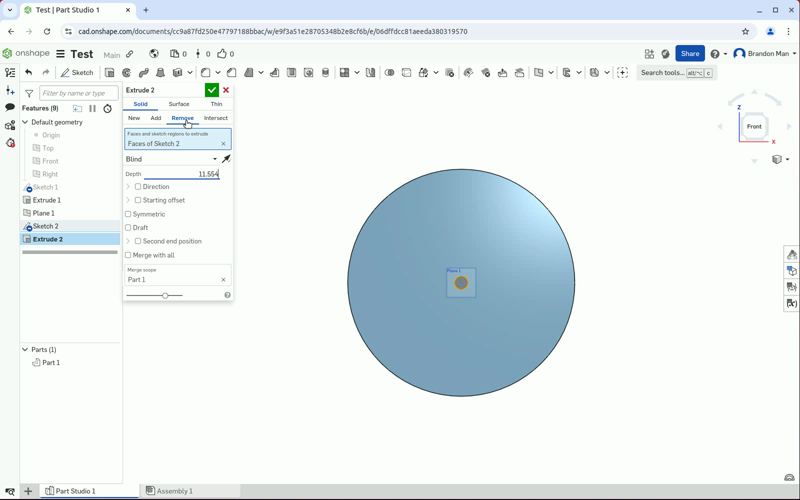
key(tab, 6)
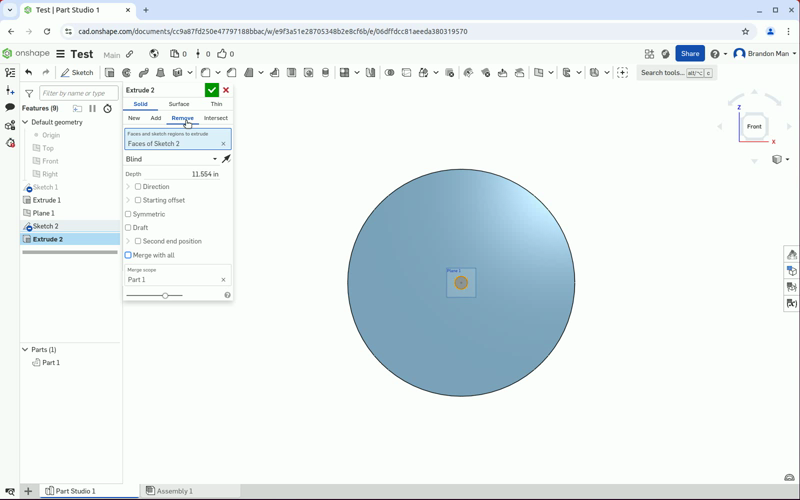
key(space)
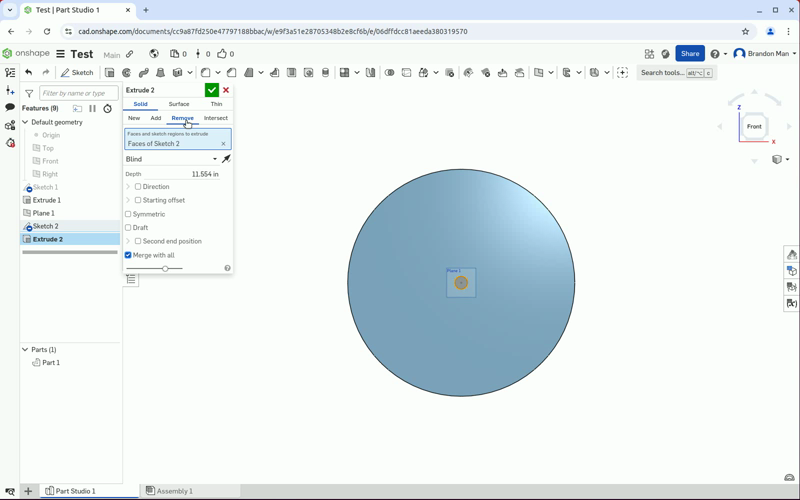
key(enter)
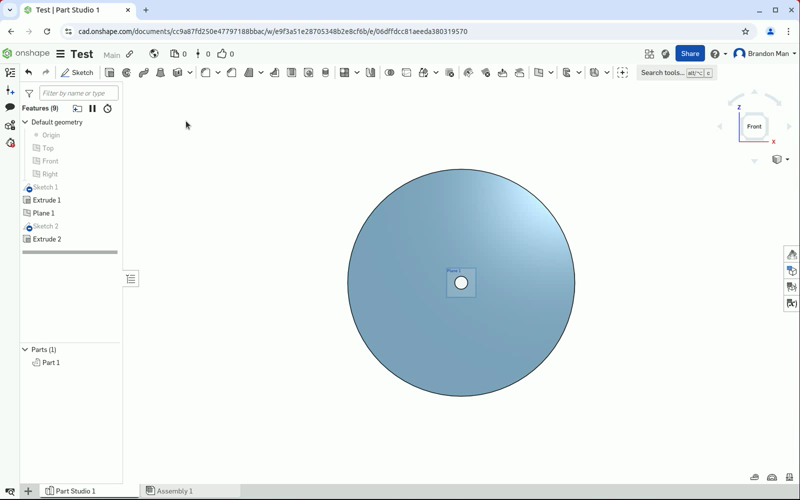
key(shift+h)
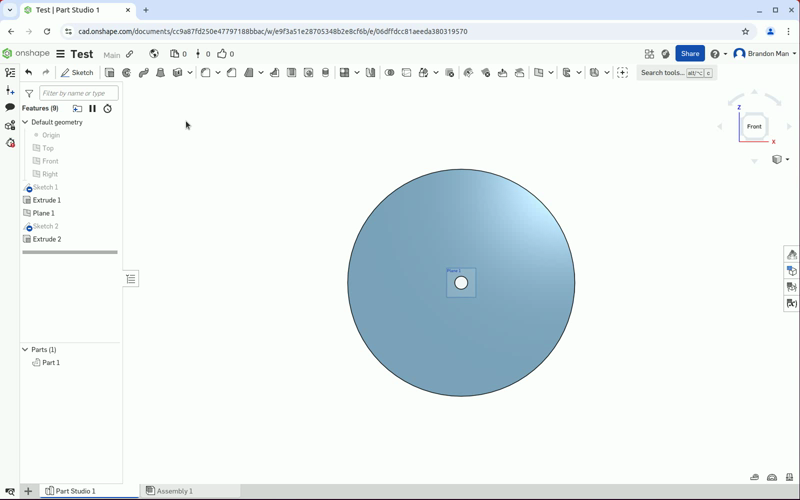
key(shift+h)
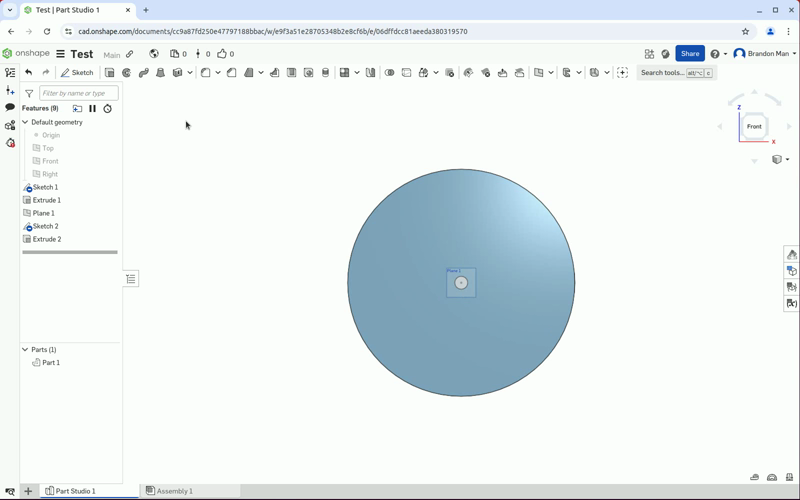
key(shift+7)
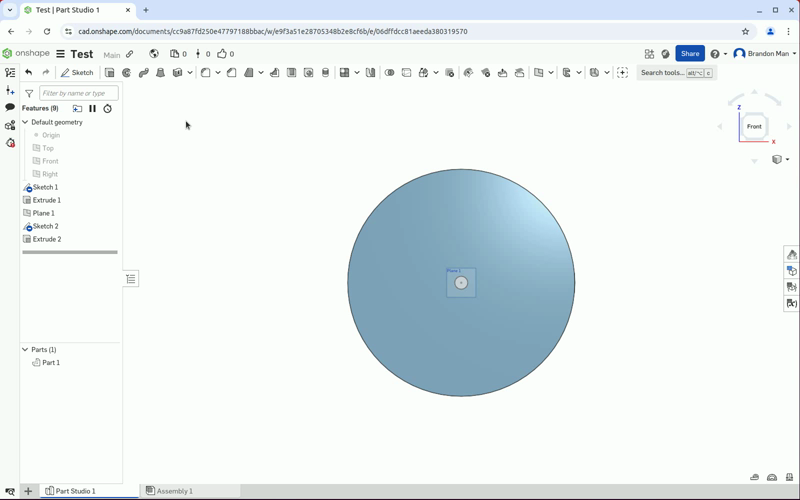
key(left, 2)
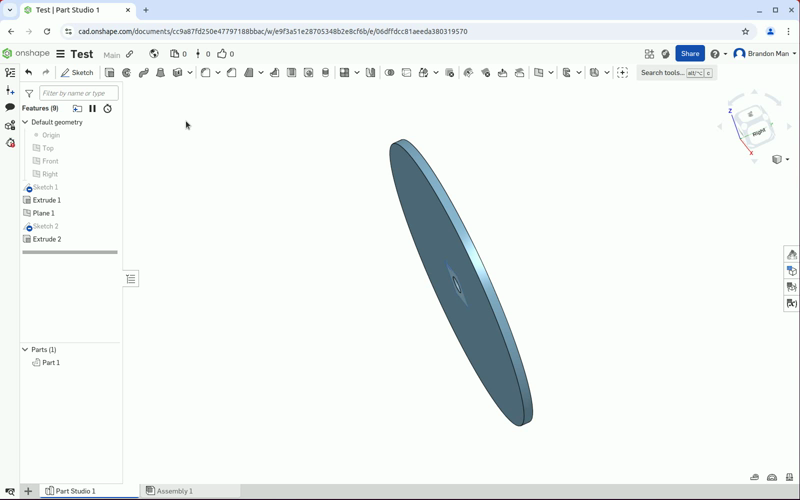
key(down, 2)
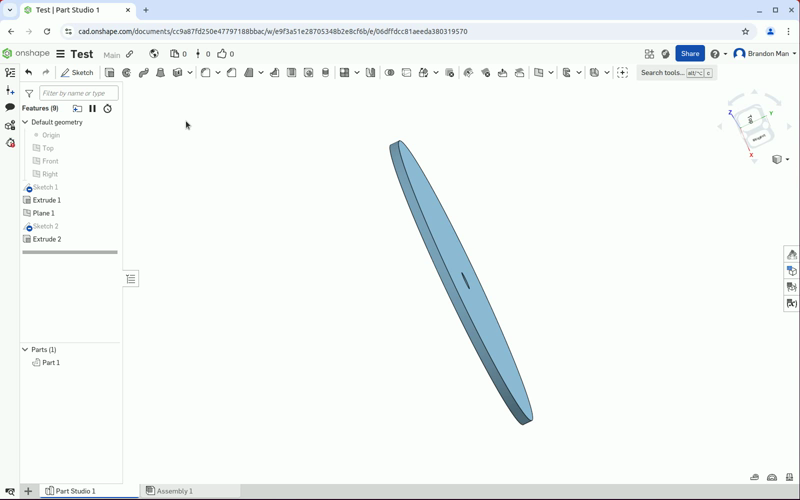
key(up, 2)
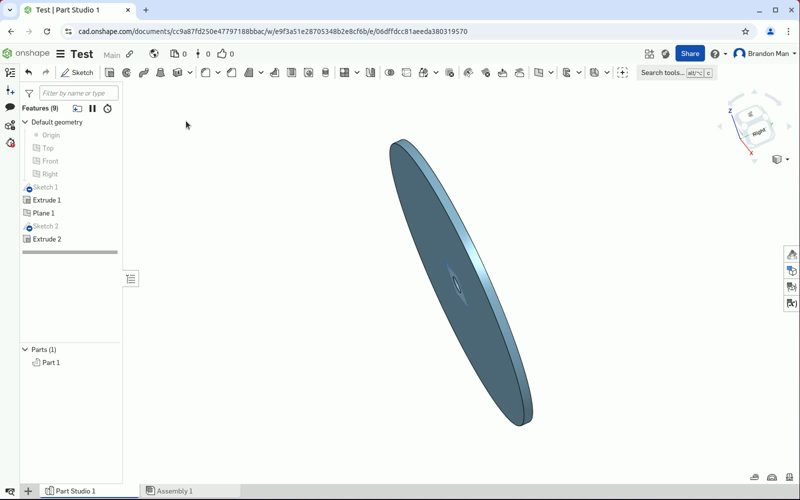
key(right, 2)
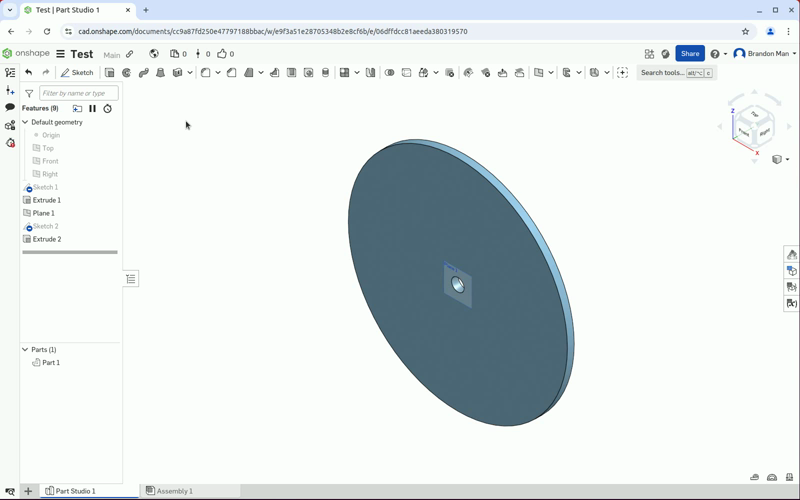
mouse_move(73, 189)
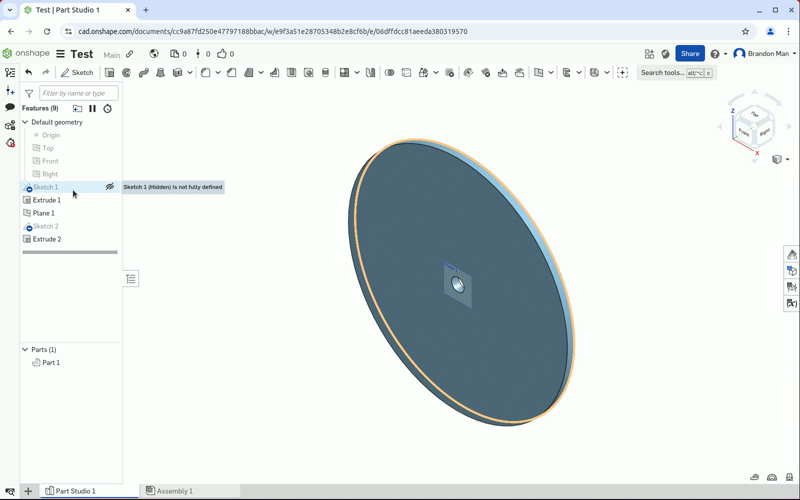
click(73, 189)